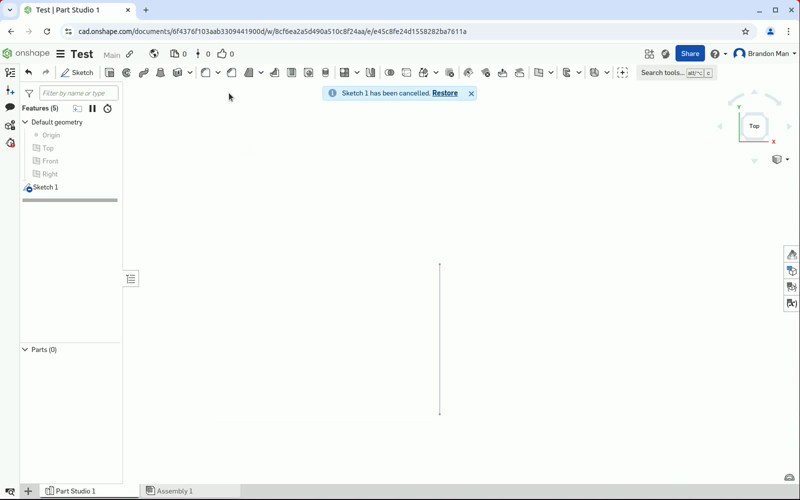
key(shift+h)
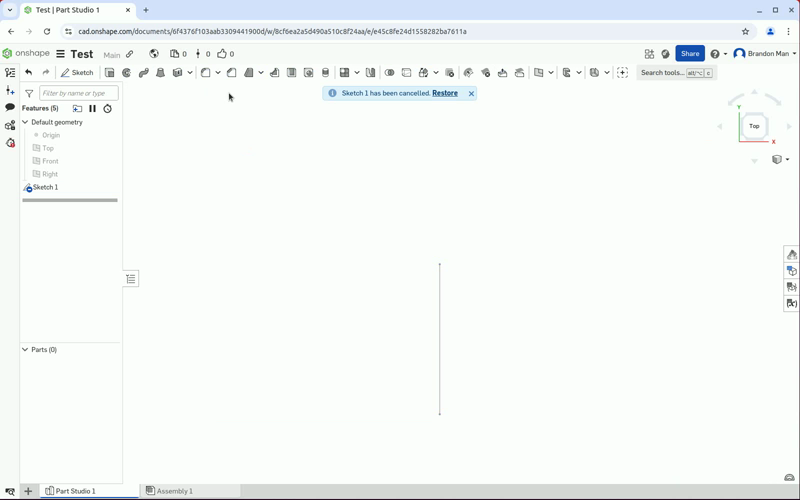
key(shift+s)
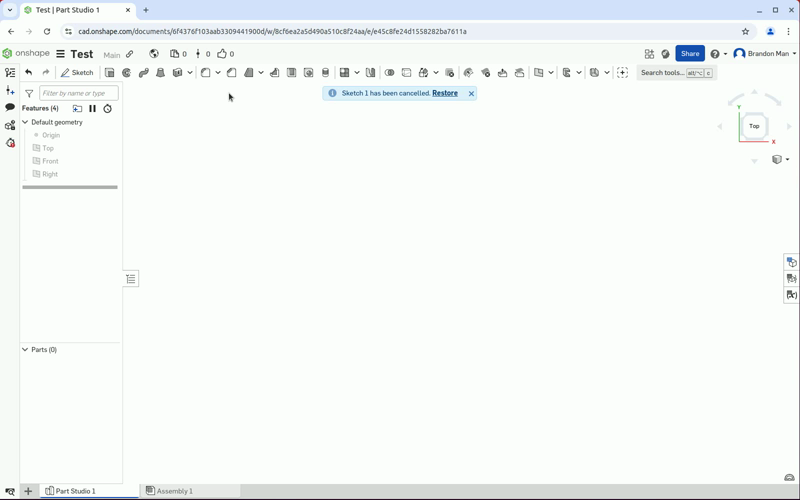
mouse_move(73, 150)
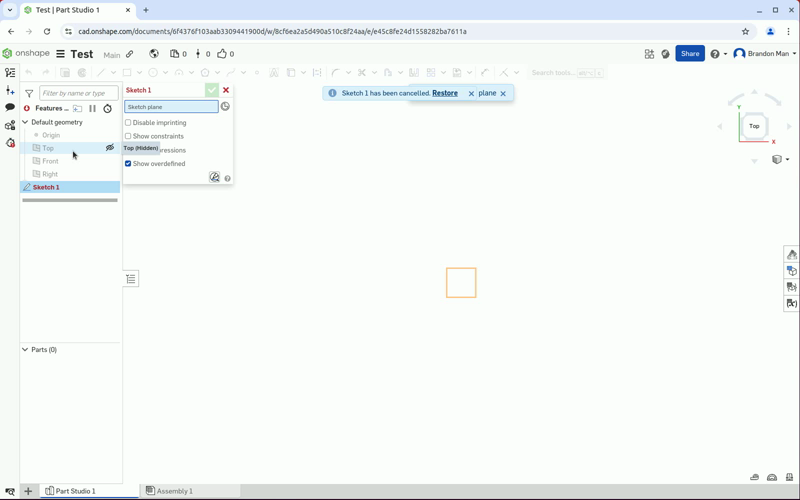
click(73, 150)
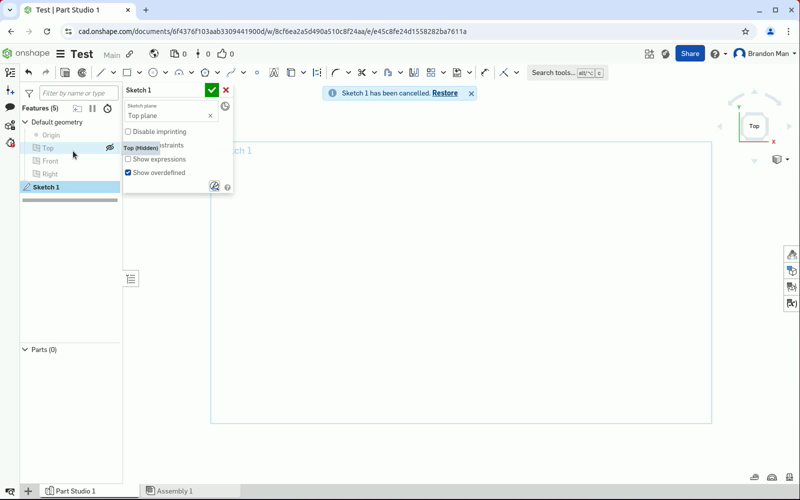
mouse_move(73, 352)
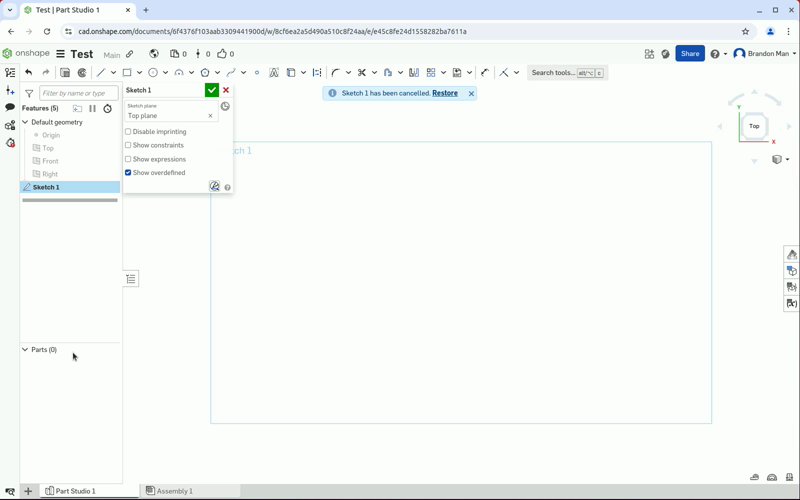
key(y)
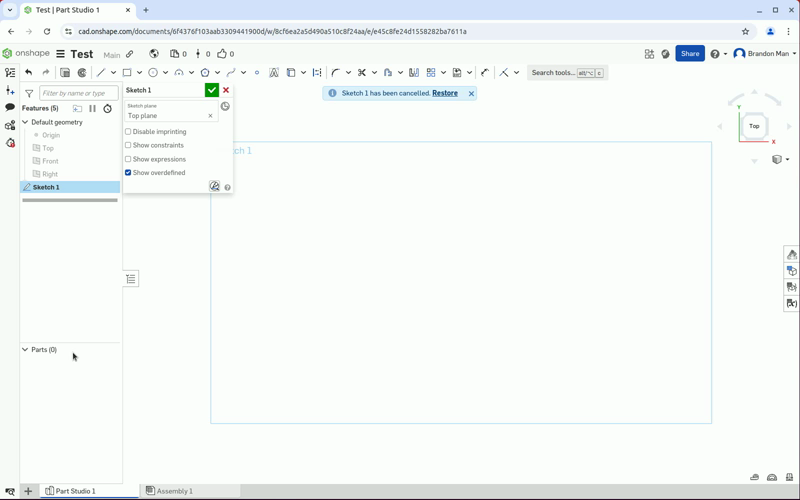
key(l)
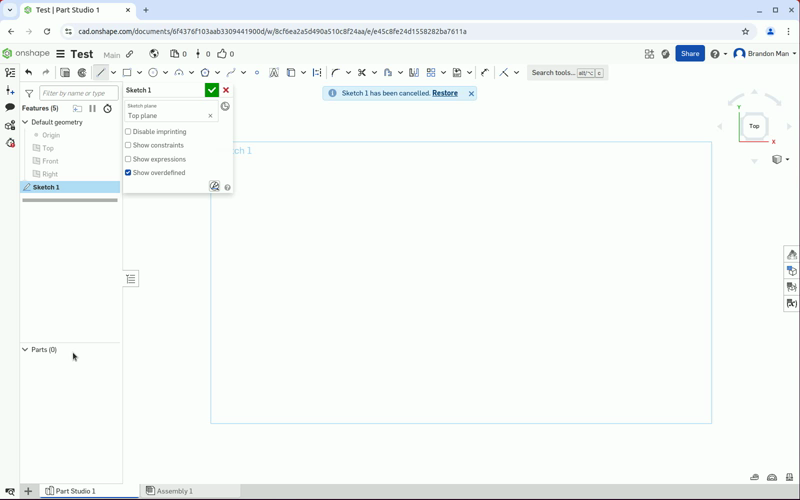
key_down(shift)
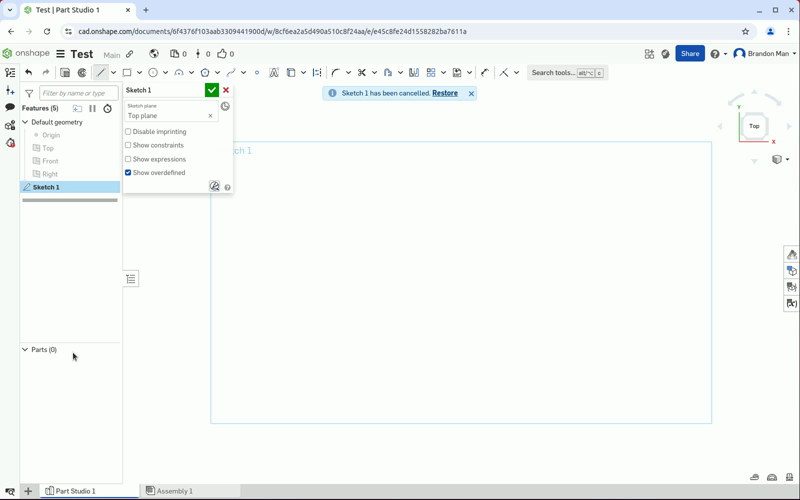
mouse_move(420, 322)
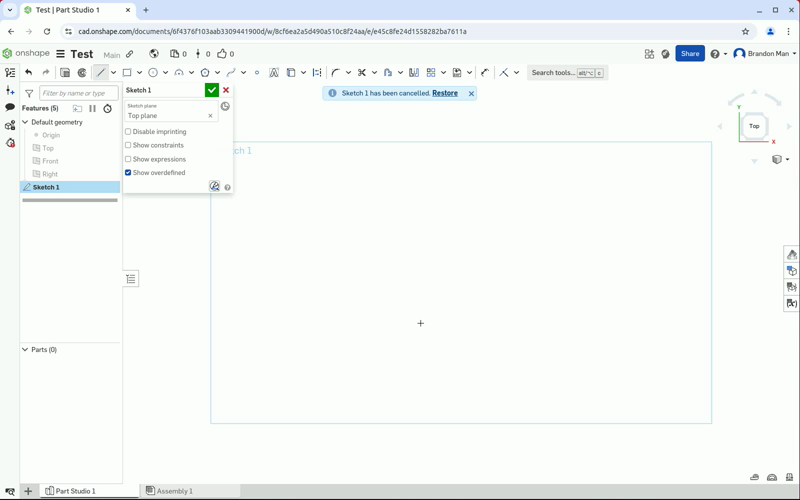
click(420, 322)
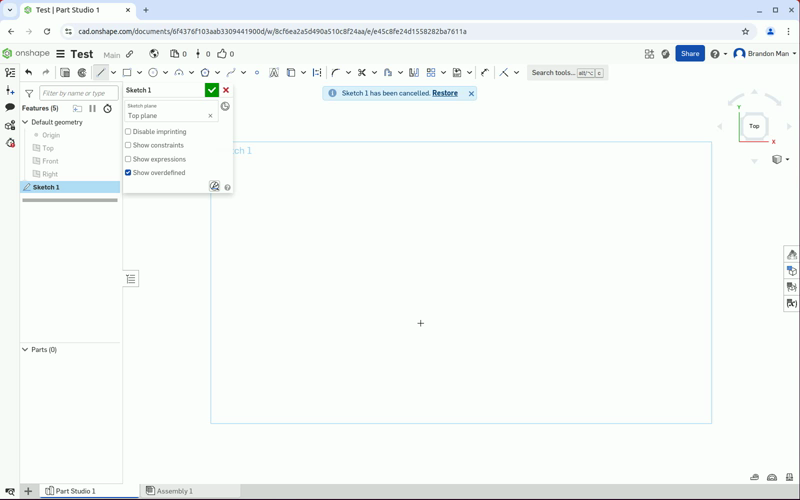
key_up(shift)
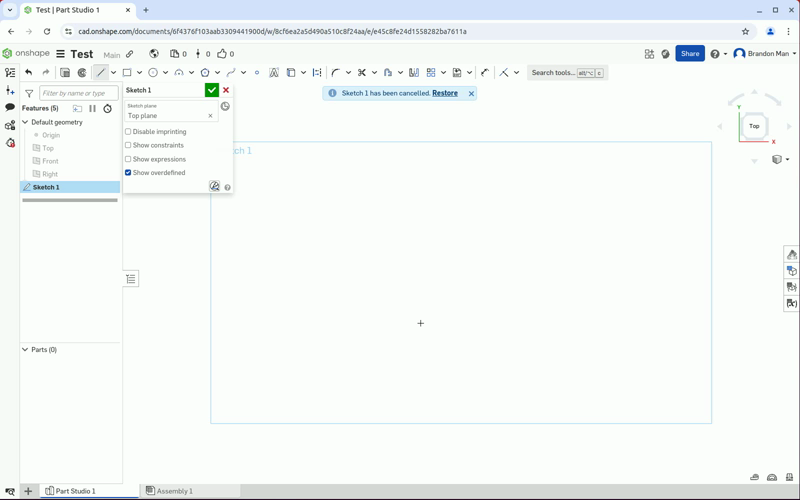
key_down(shift)
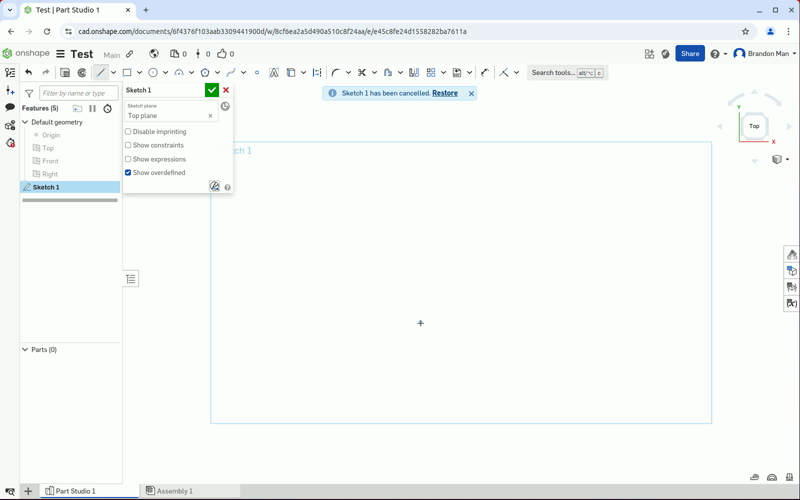
mouse_move(502, 322)
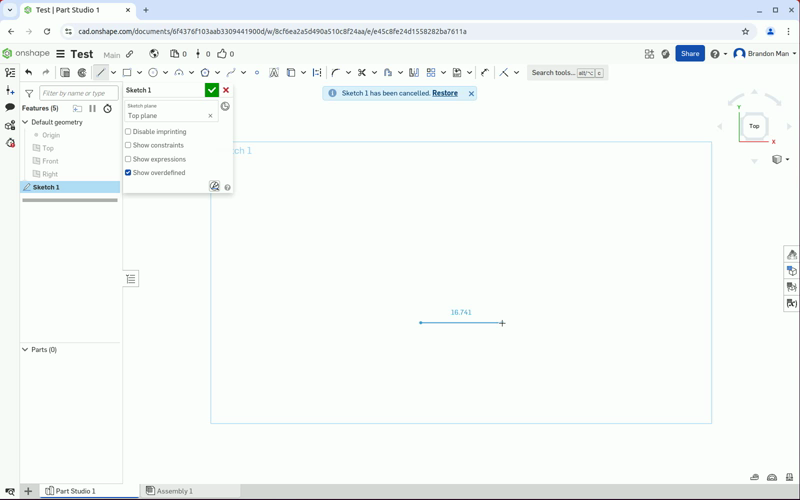
click(502, 322)
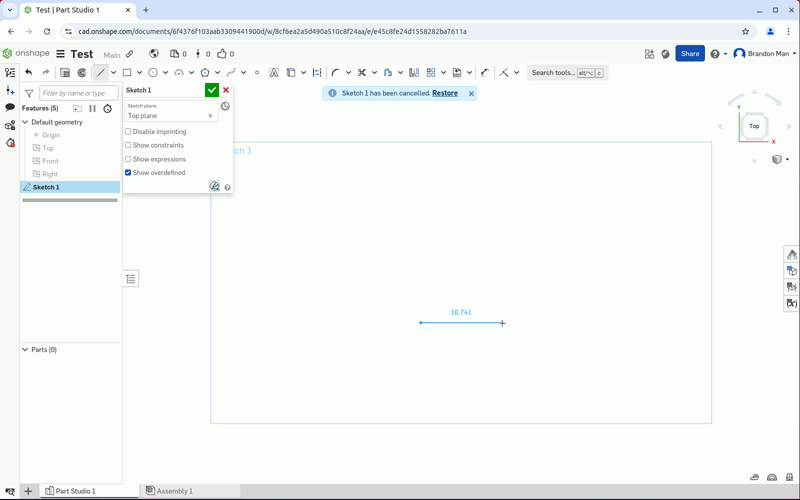
key_up(shift)
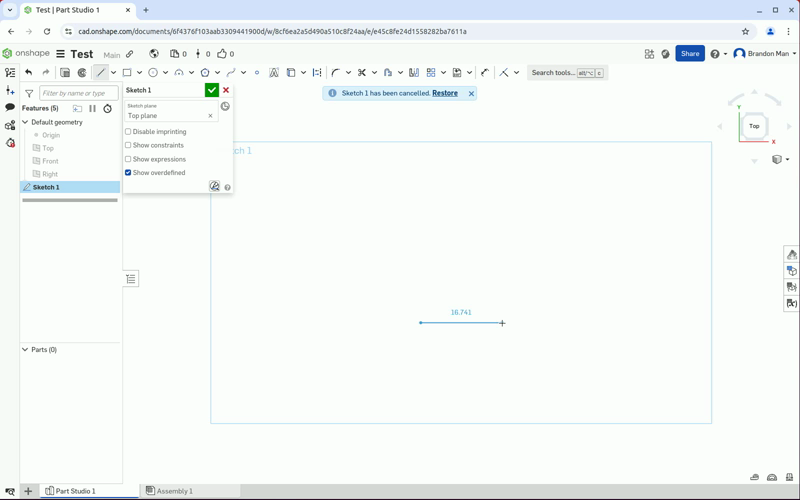
key_down(shift)
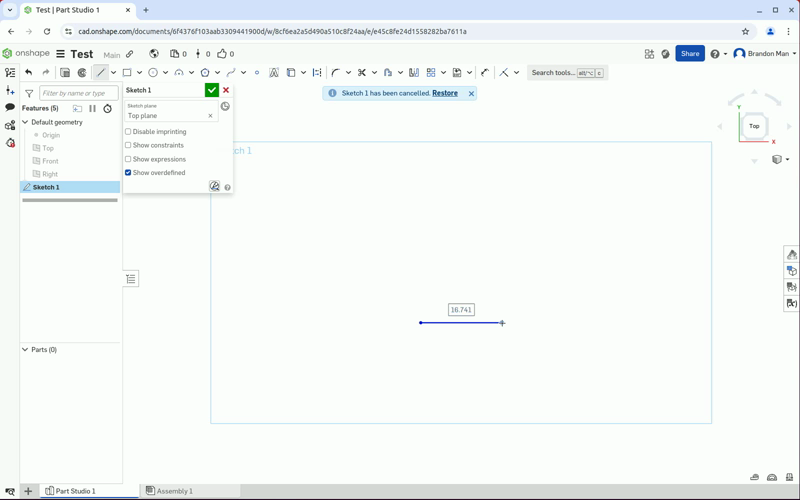
mouse_move(502, 241)
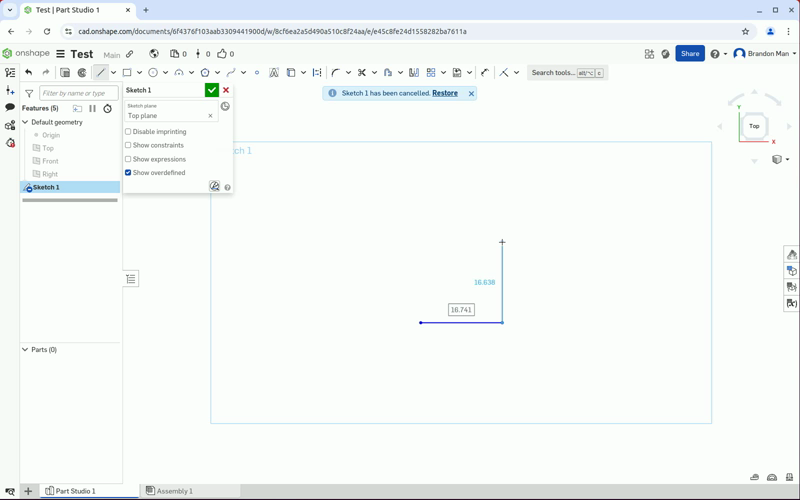
click(502, 241)
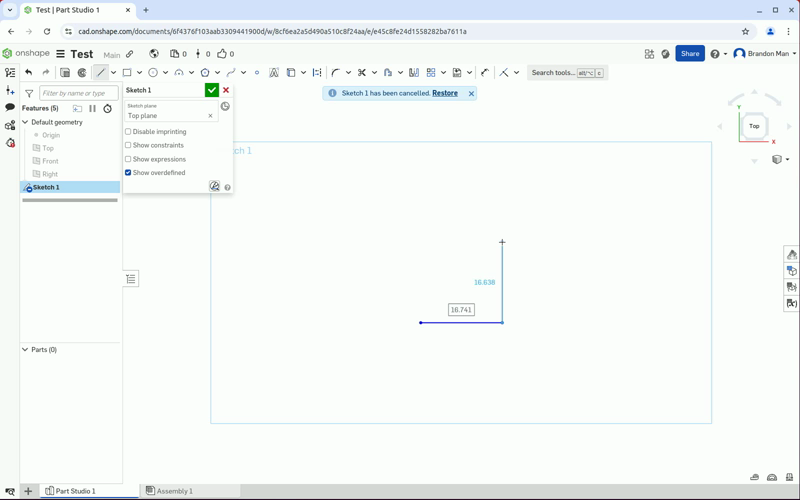
key_up(shift)
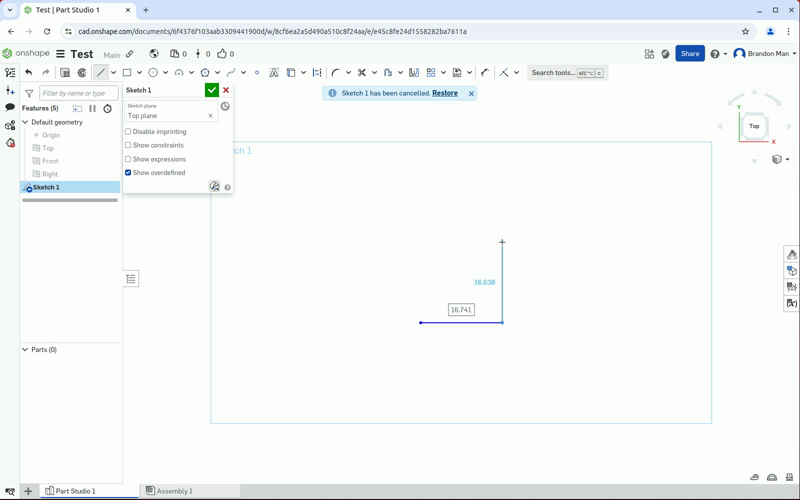
key_down(shift)
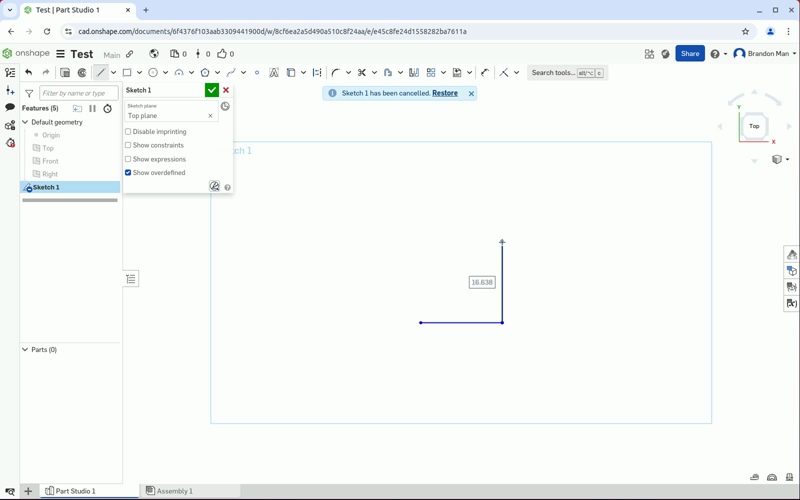
mouse_move(420, 241)
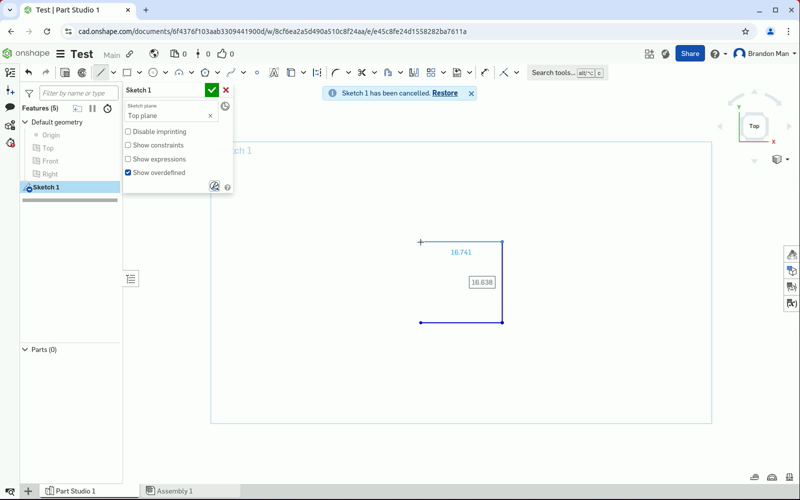
click(420, 241)
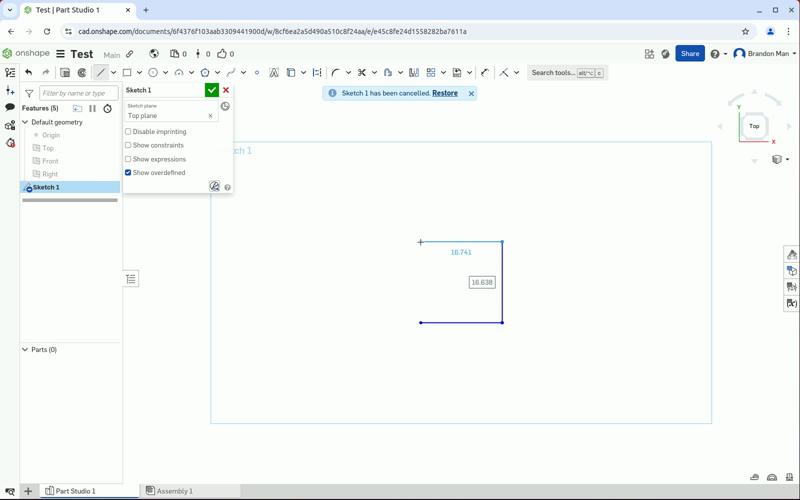
key_up(shift)
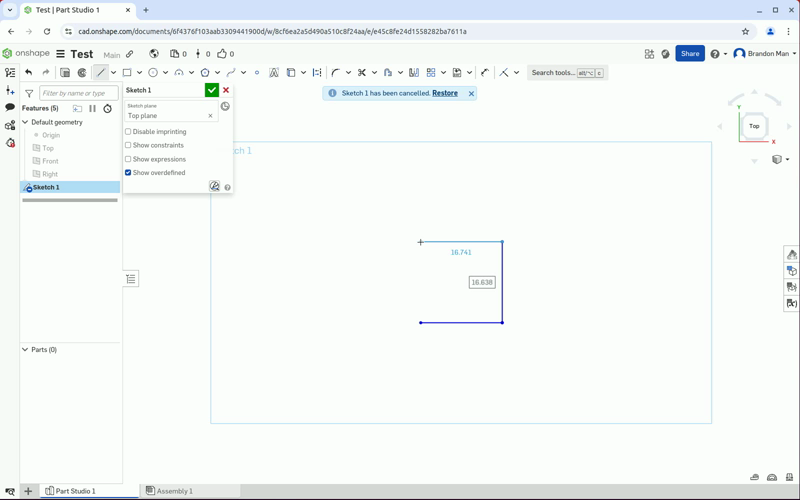
key_down(shift)
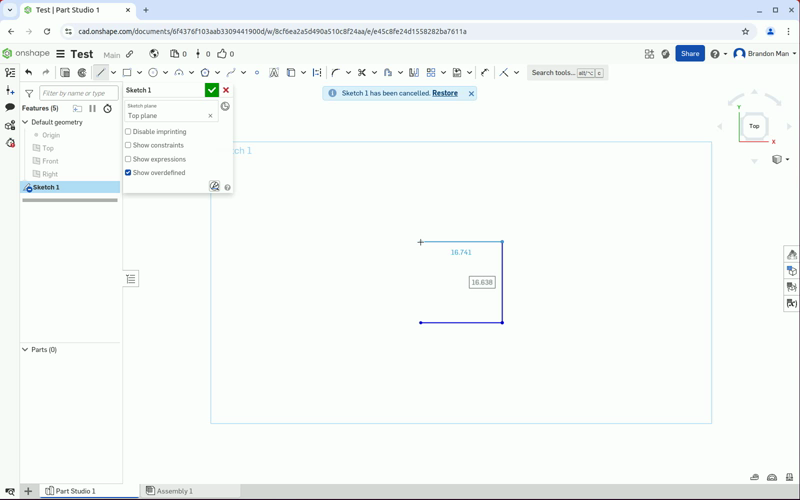
mouse_move(420, 322)
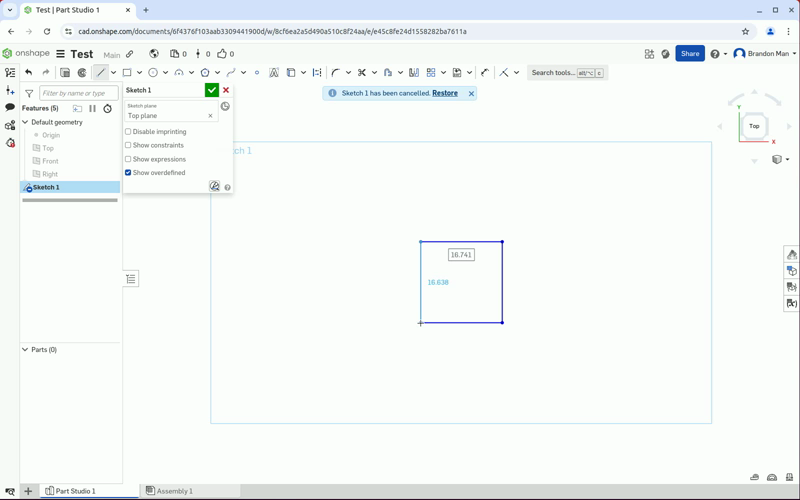
key_up(shift)
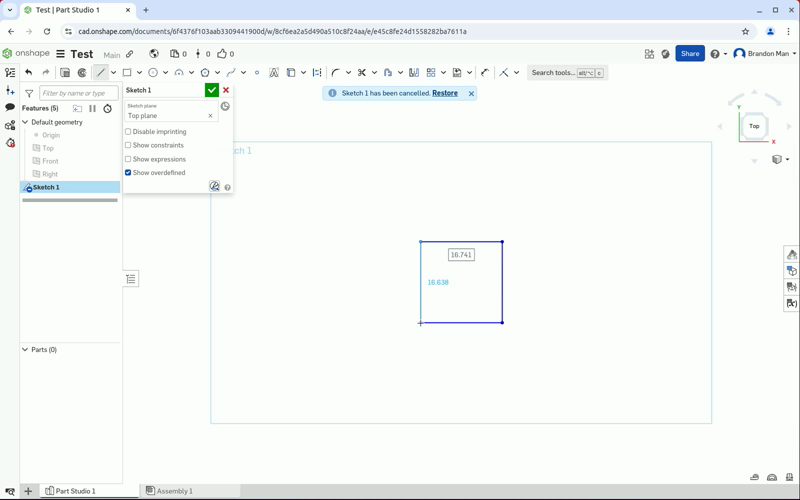
click(420, 322)
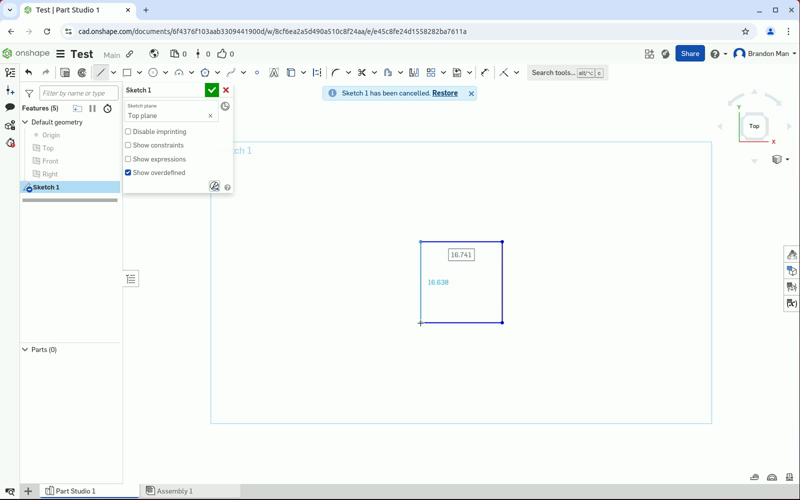
key(esc)
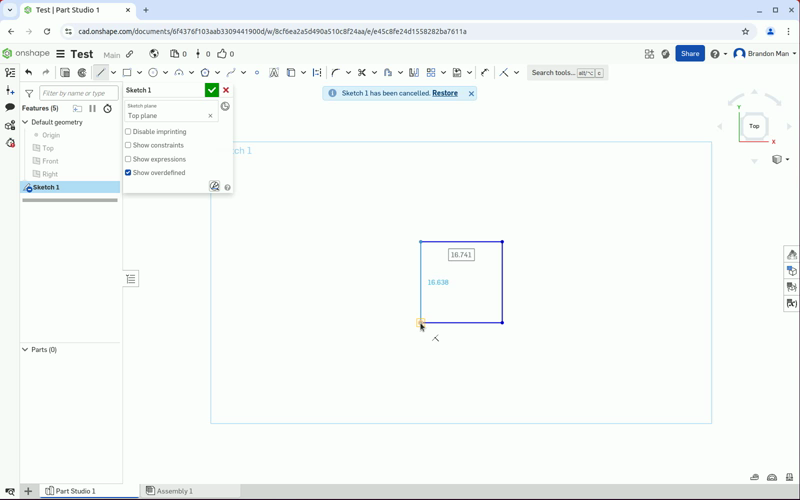
mouse_move(465, 259)
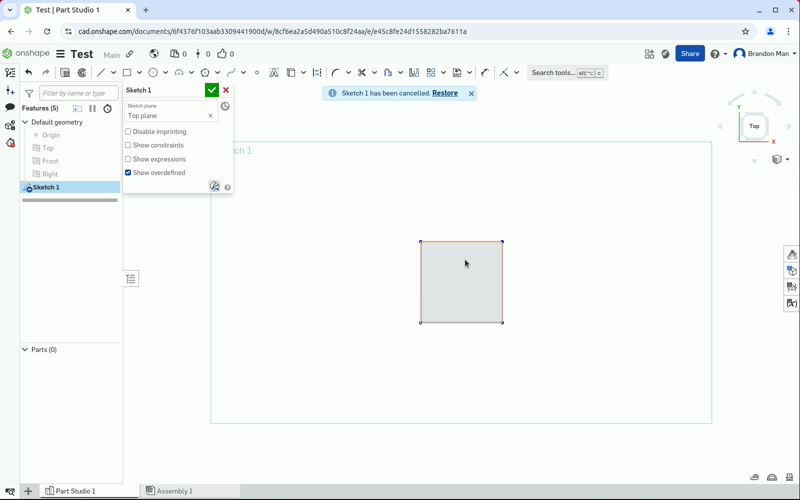
click(465, 259)
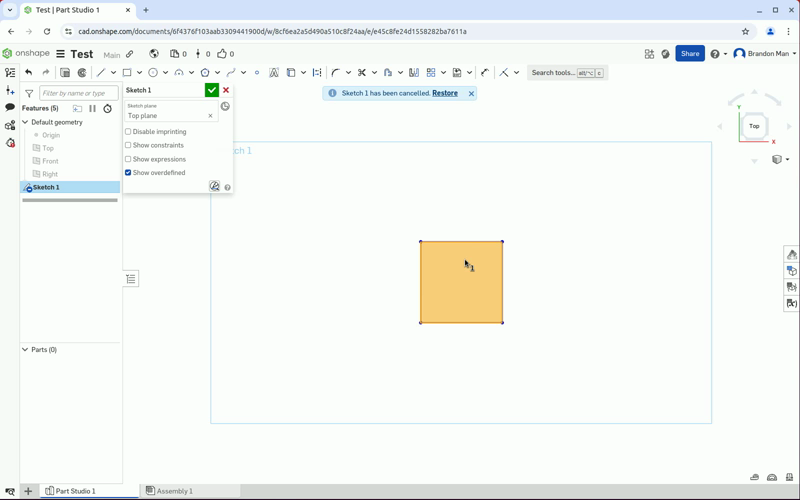
mouse_move(73, 352)
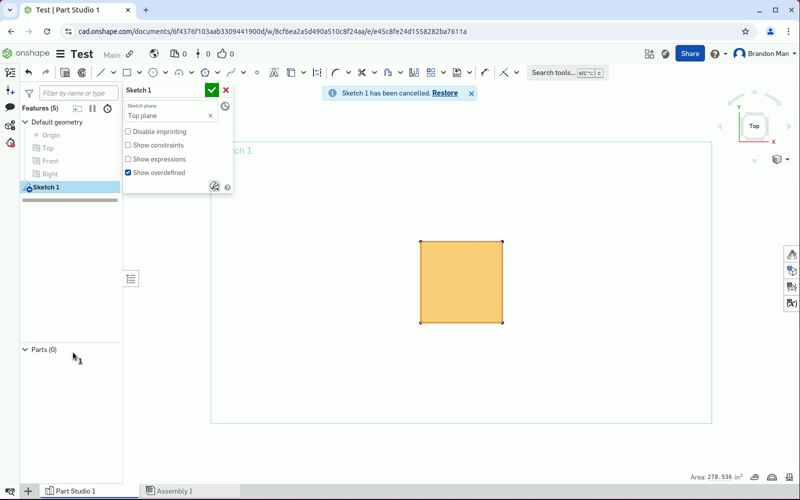
key(shift+y)
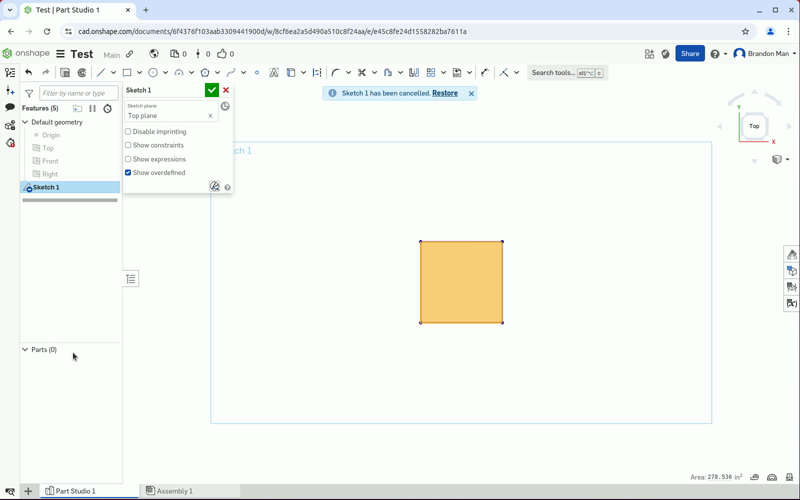
key(shift+e)
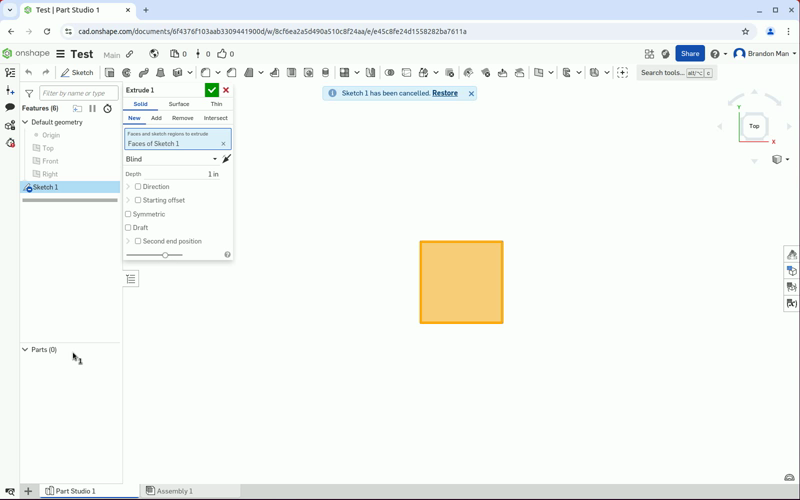
mouse_move(143, 106)
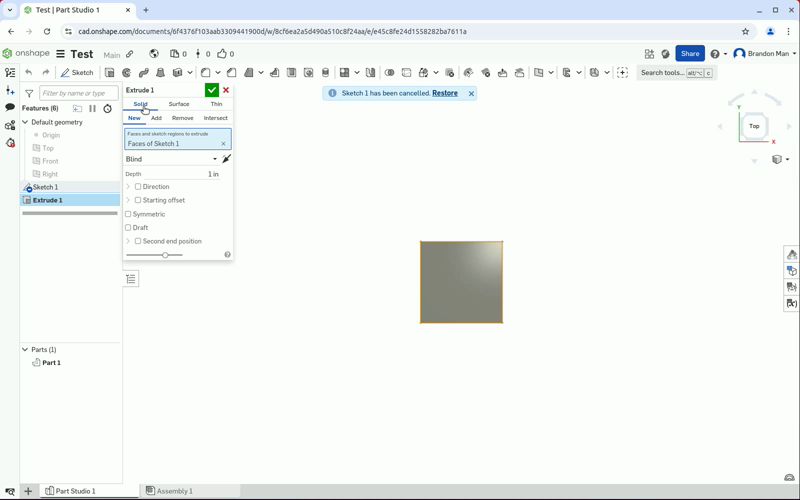
click(143, 106)
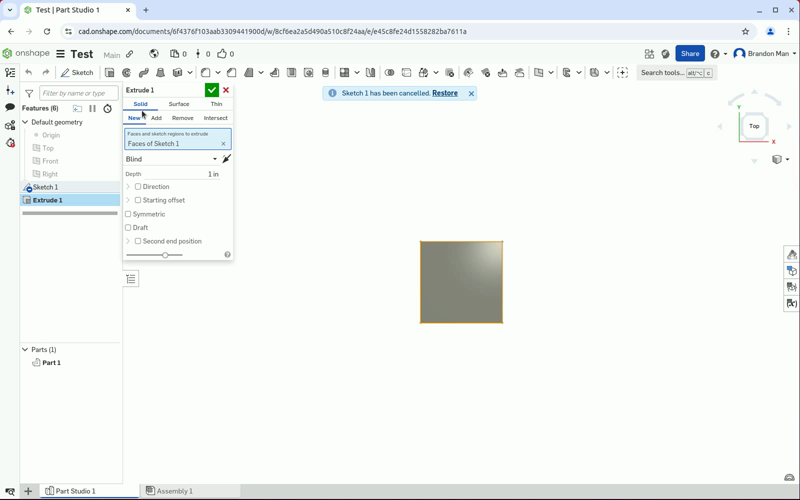
mouse_move(137, 120)
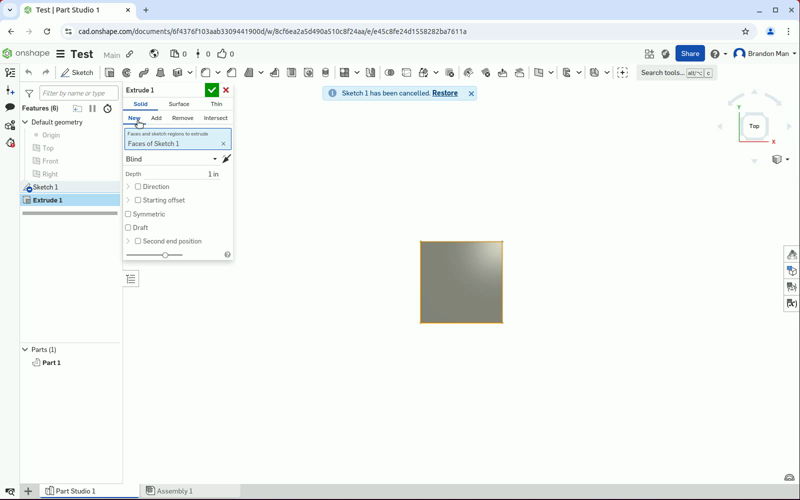
click(137, 120)
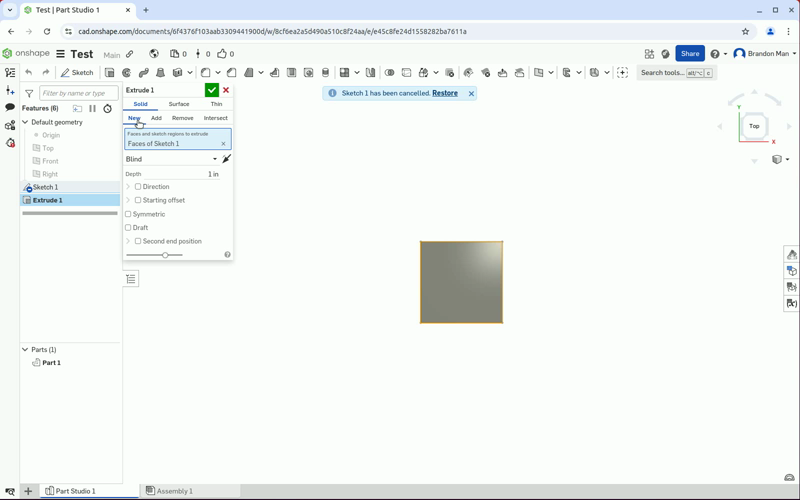
key(tab, 4)
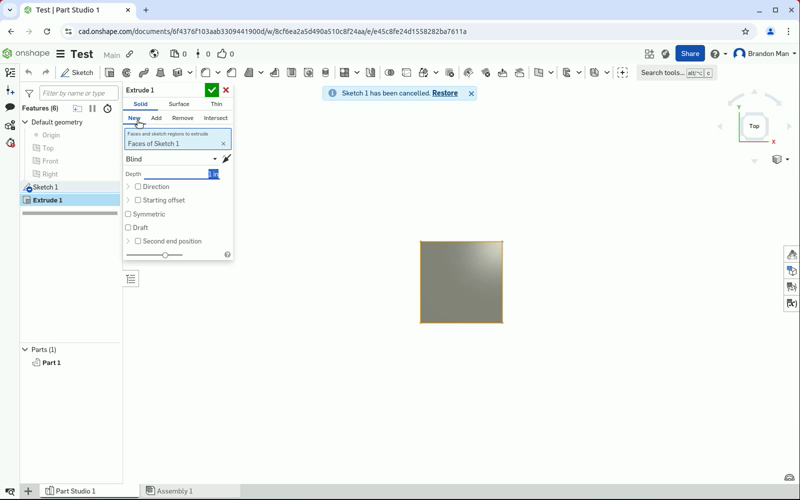
text(23.108)
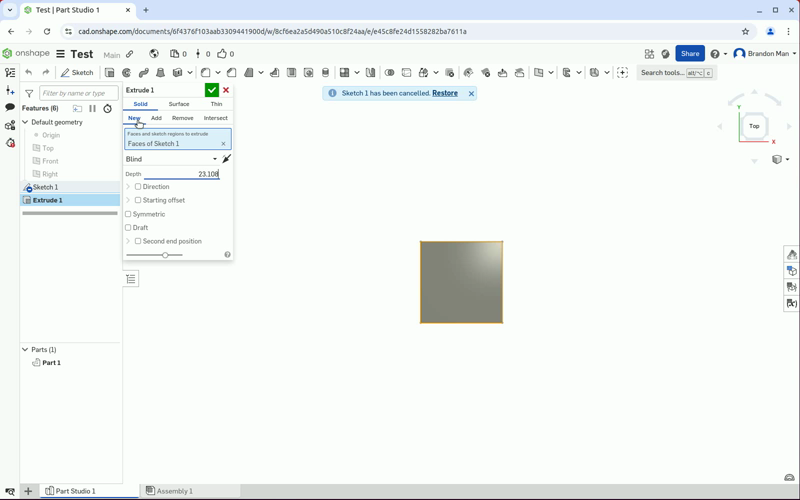
key(enter)
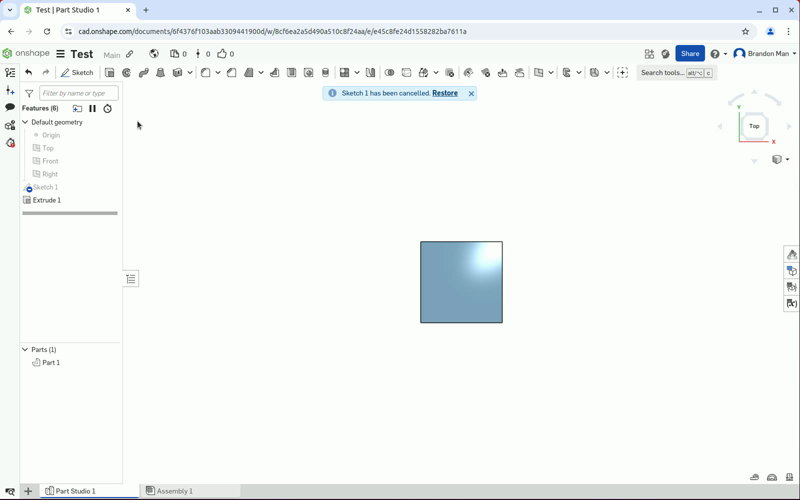
key(shift+h)
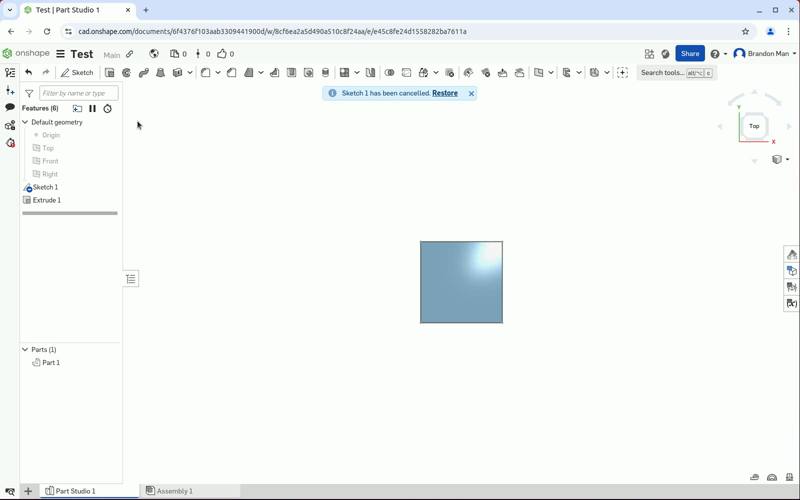
key(shift+h)
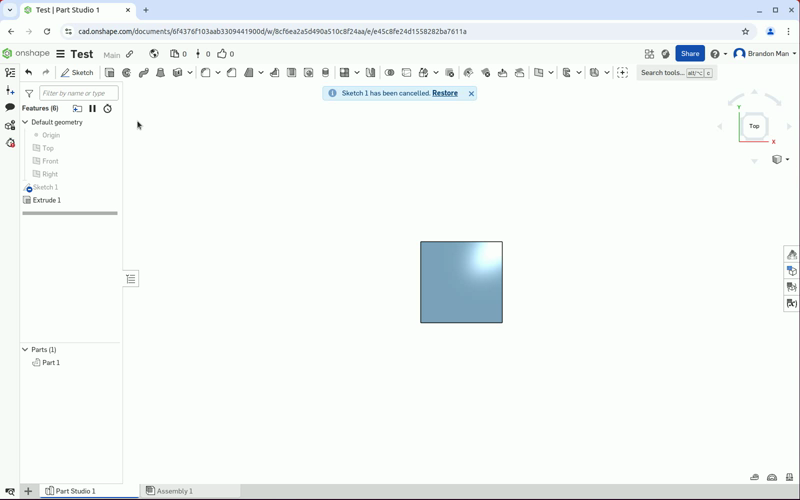
mouse_move(73, 189)
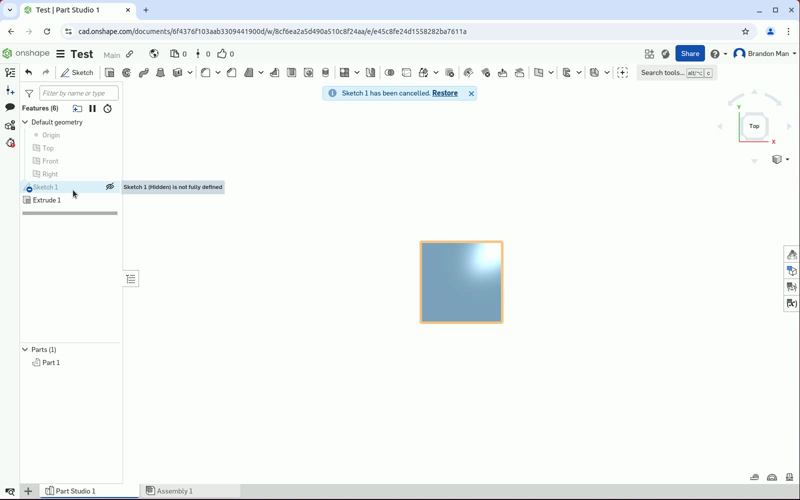
click(73, 189)
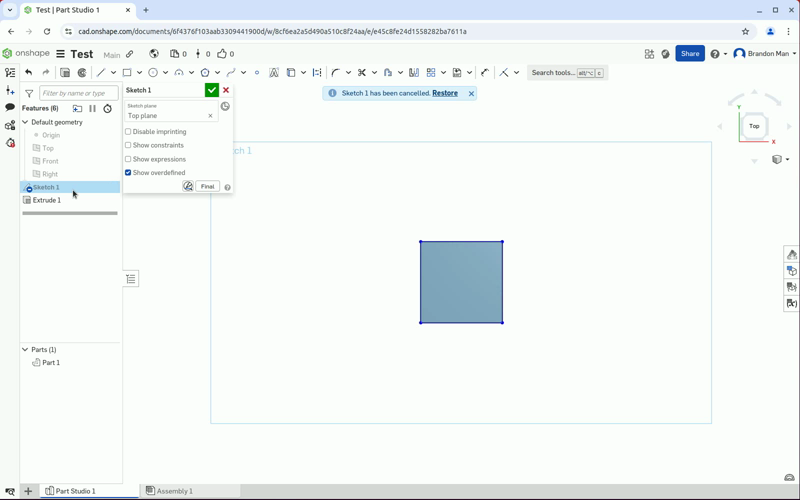
mouse_move(229, 92)
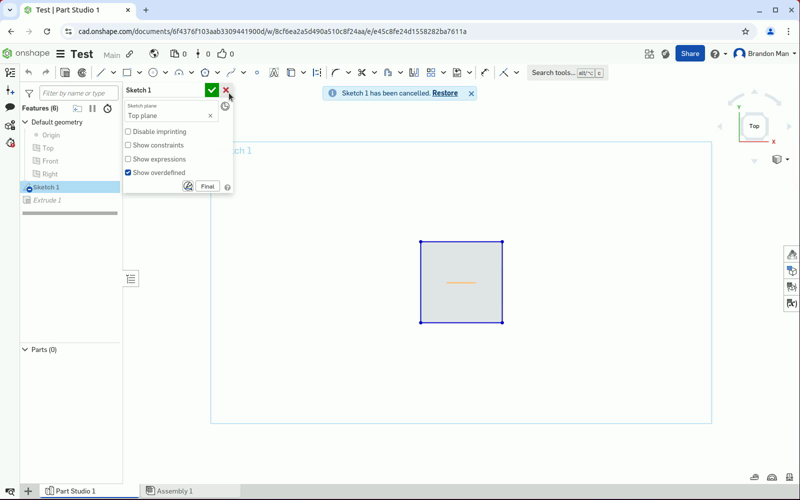
click(229, 92)
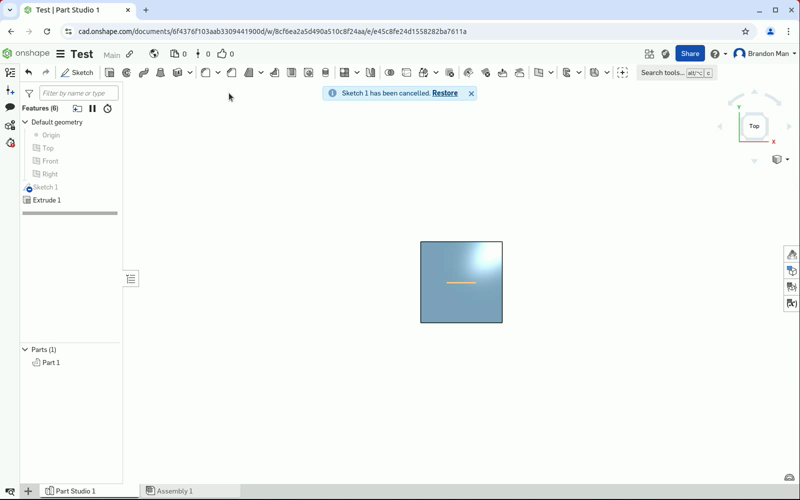
mouse_move(541, 75)
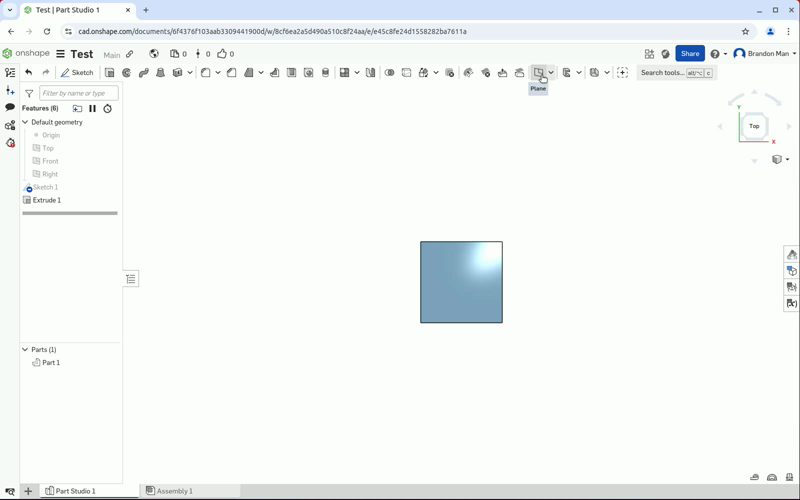
click(541, 75)
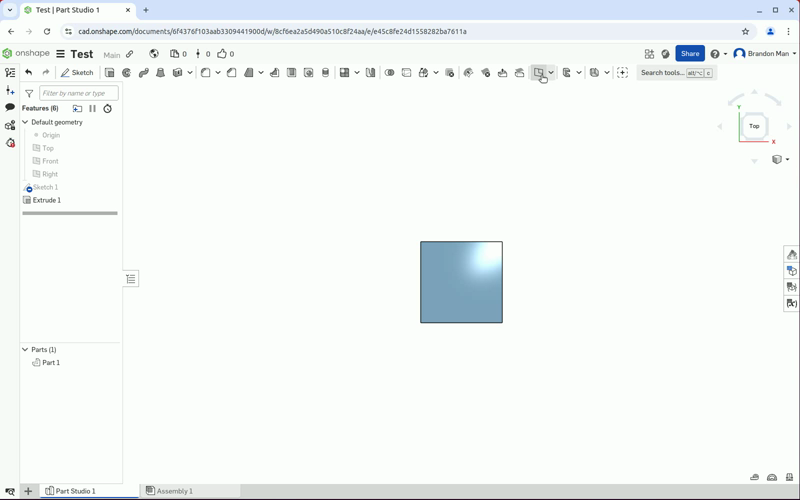
mouse_move(73, 150)
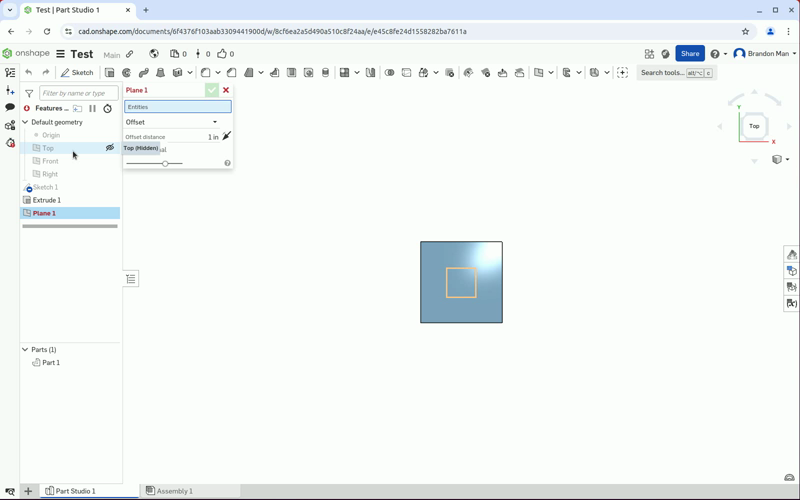
click(73, 150)
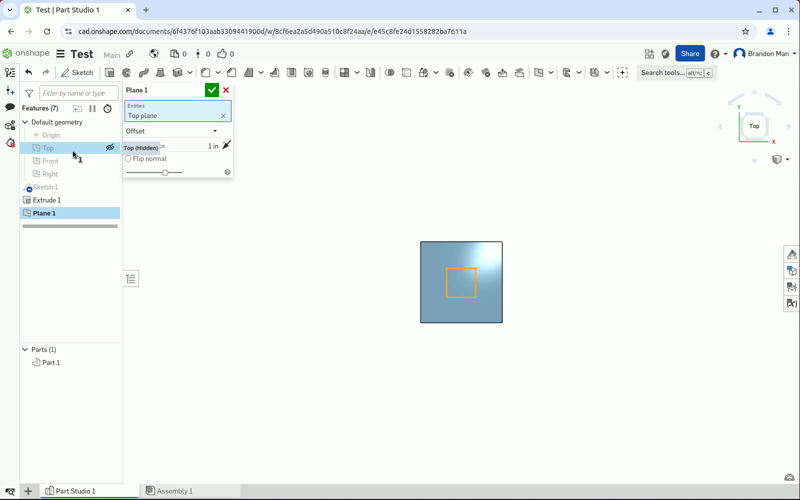
key(tab, 2)
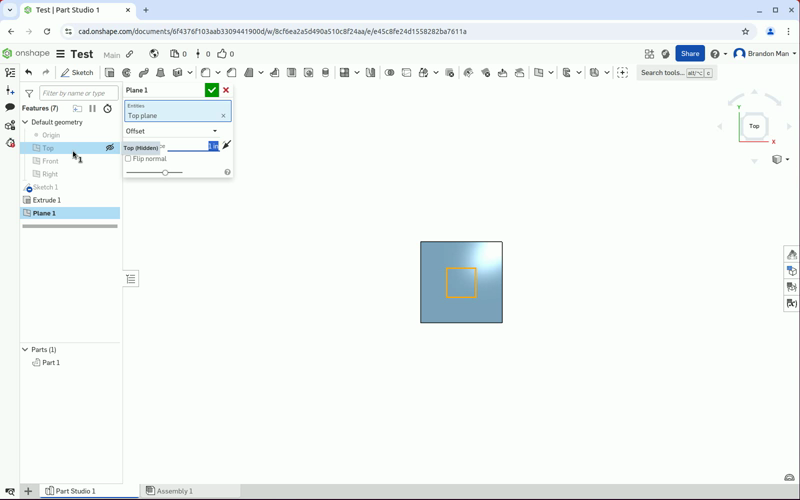
text(23.108)
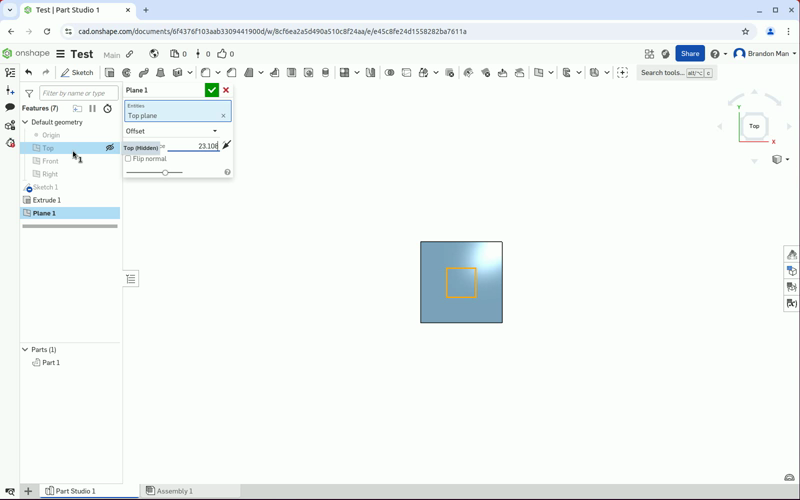
key(enter, 2)
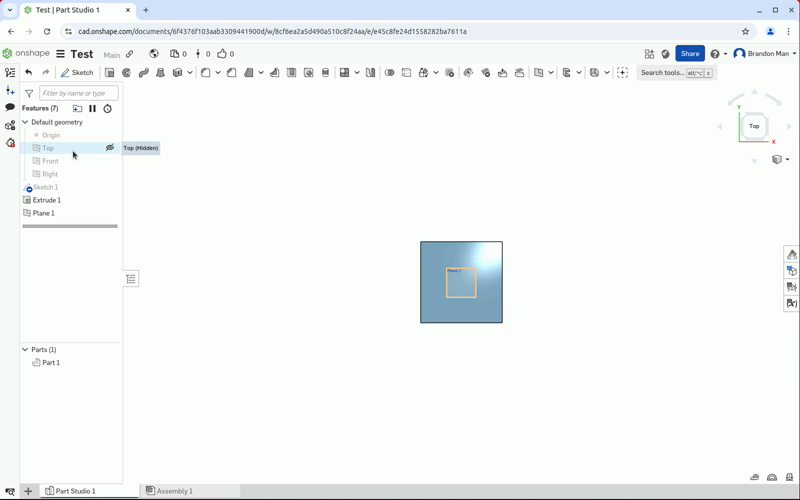
key(shift+s)
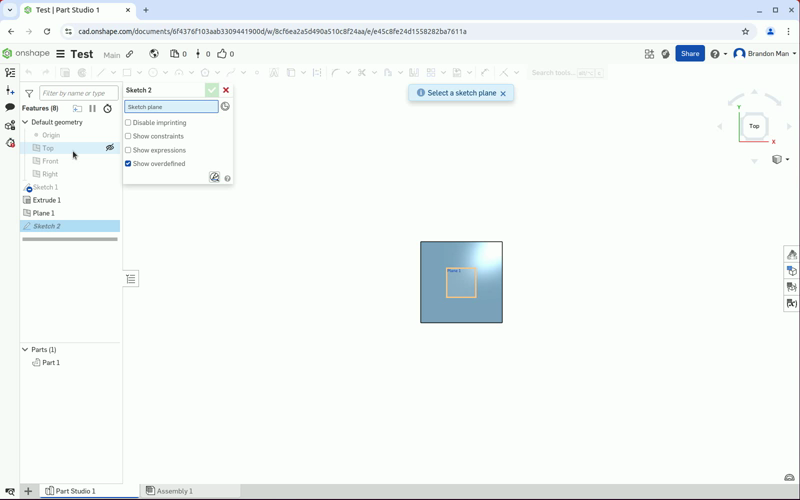
mouse_move(73, 215)
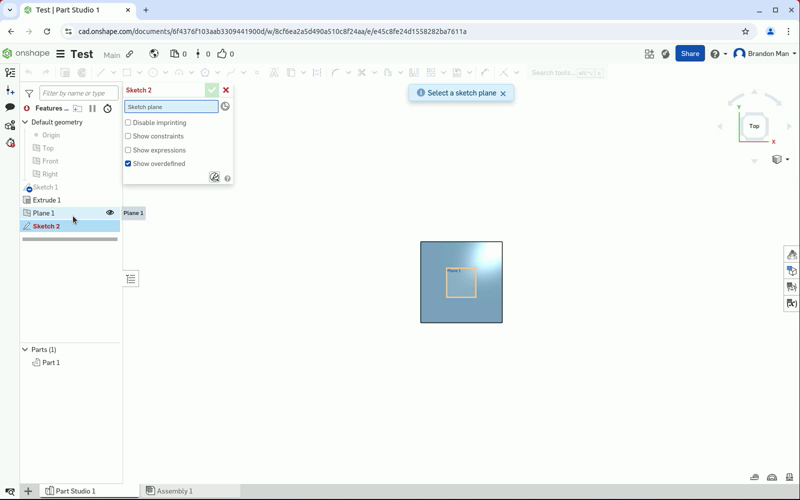
click(73, 215)
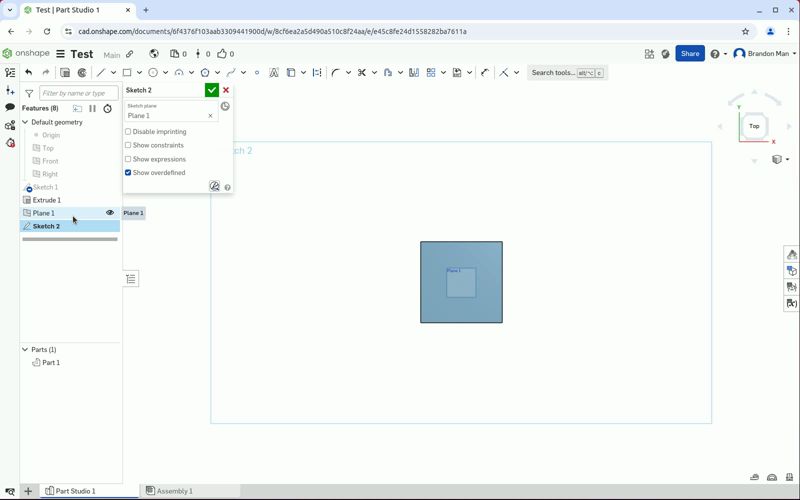
mouse_move(73, 352)
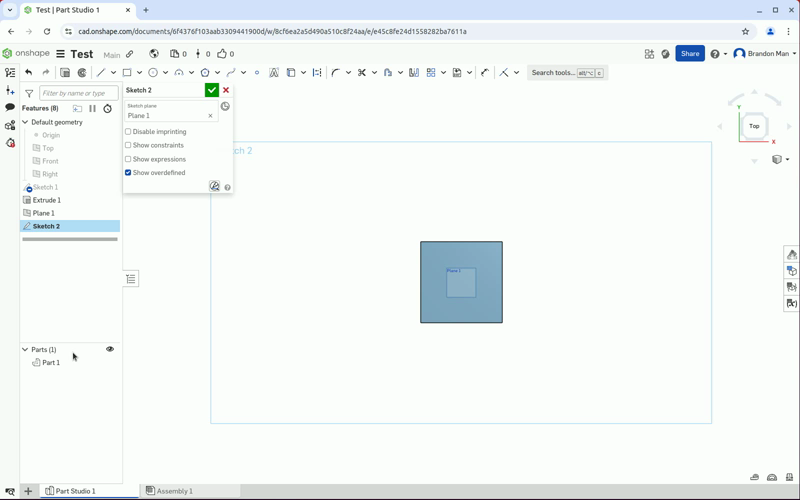
key(y)
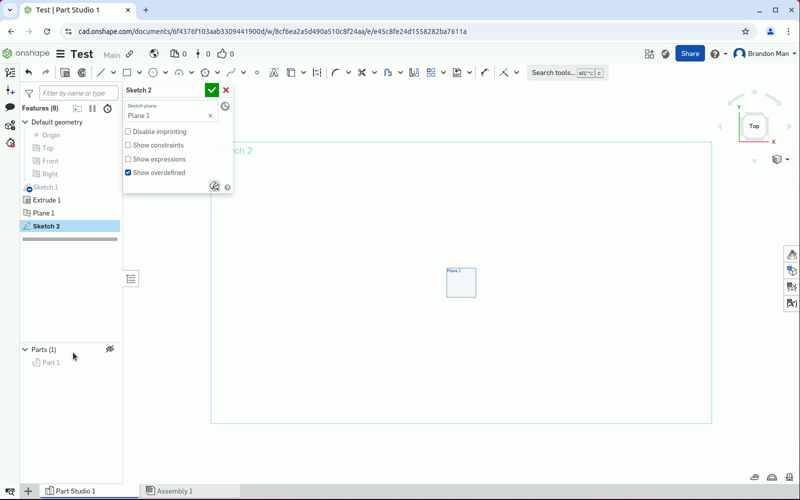
key(l)
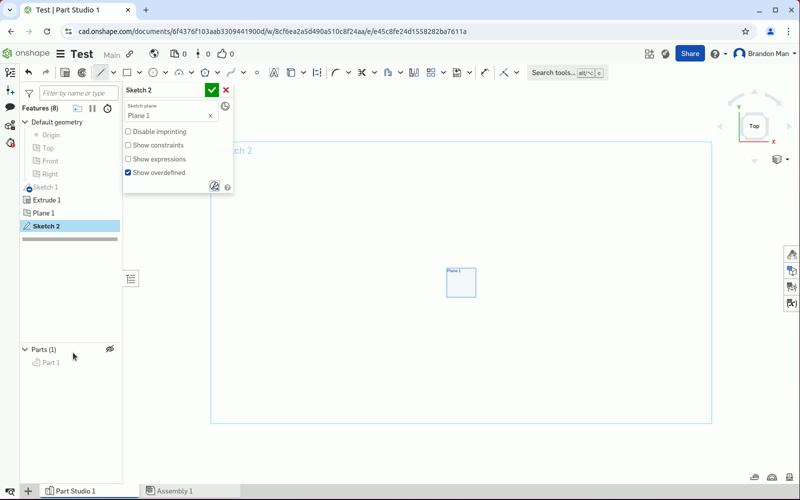
key_down(shift)
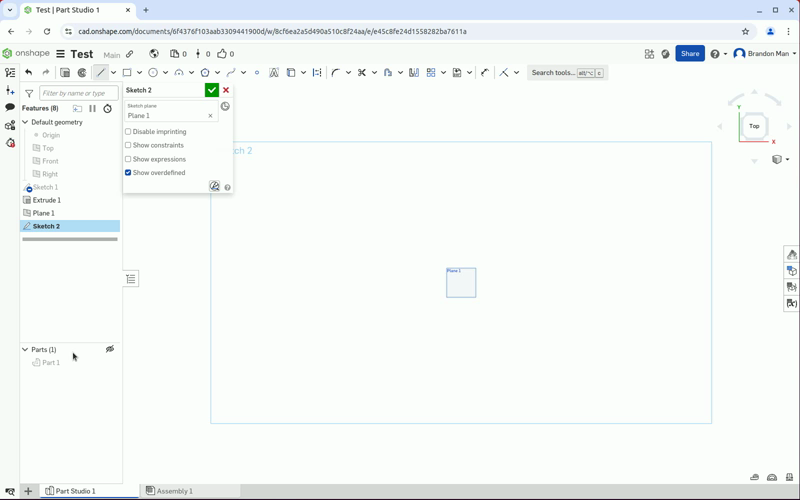
mouse_move(457, 286)
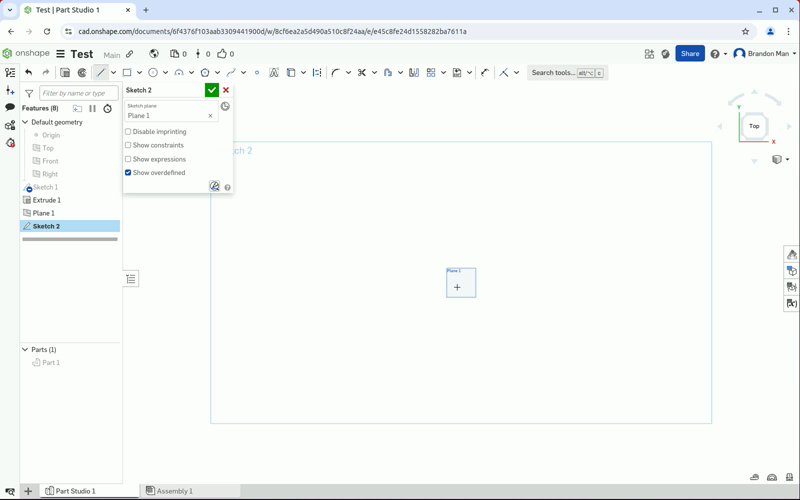
click(457, 286)
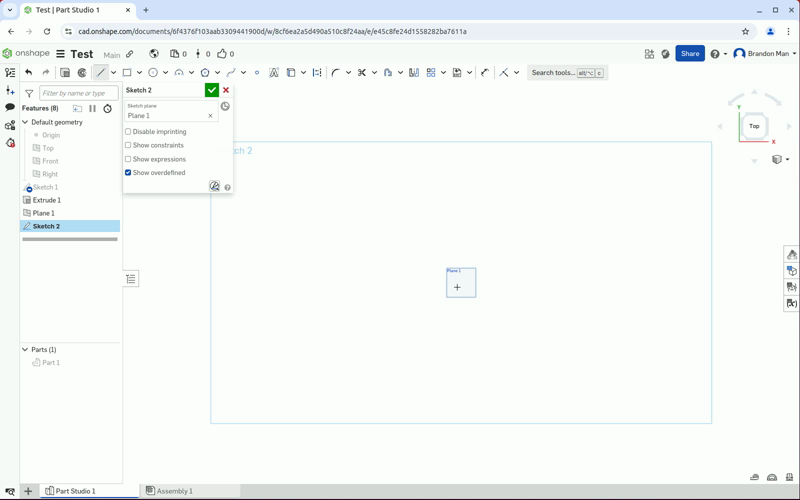
key_up(shift)
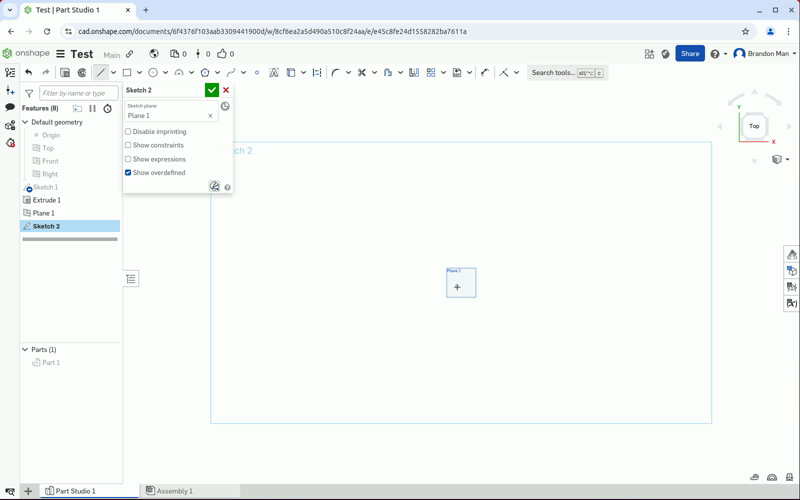
key_down(shift)
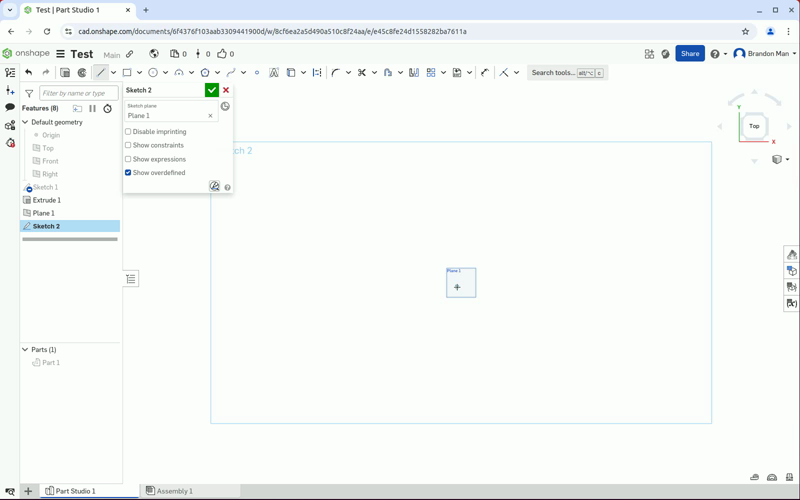
mouse_move(487, 286)
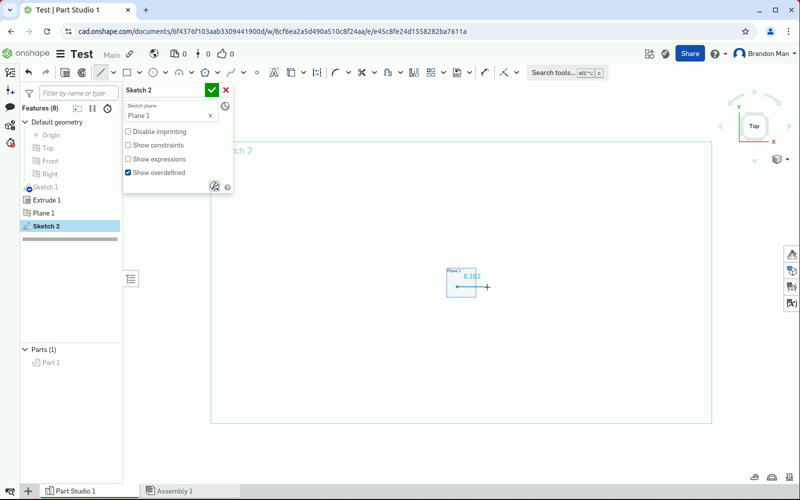
mouse_move(466, 286)
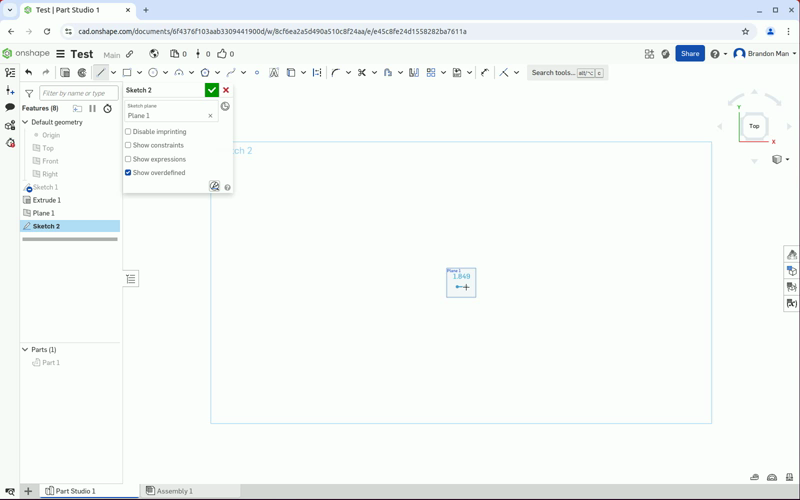
click(466, 286)
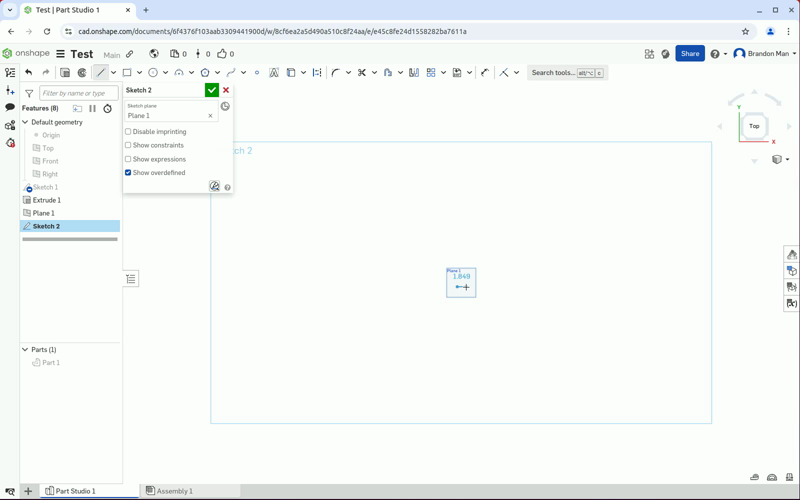
key_up(shift)
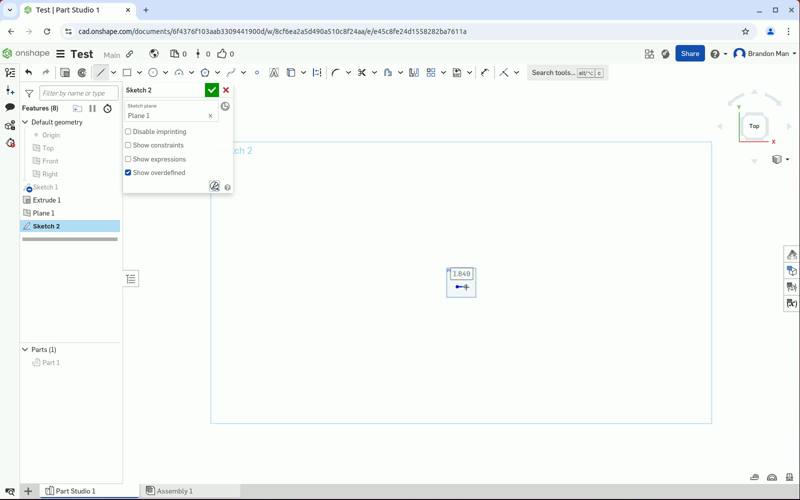
key_down(shift)
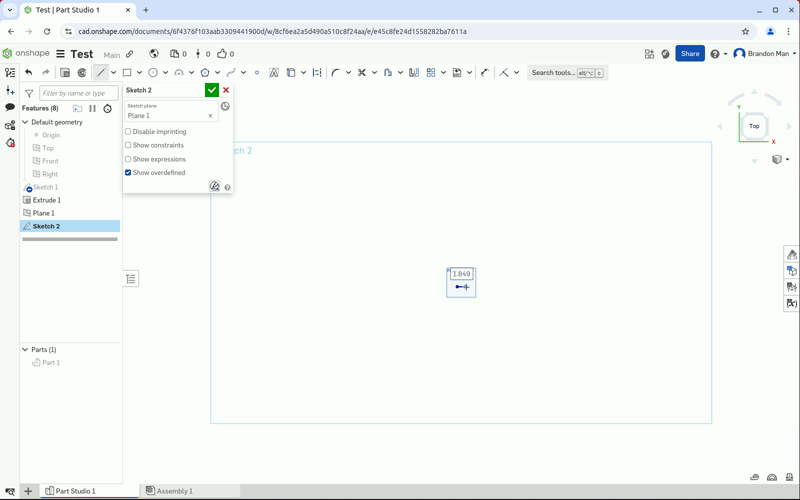
mouse_move(496, 286)
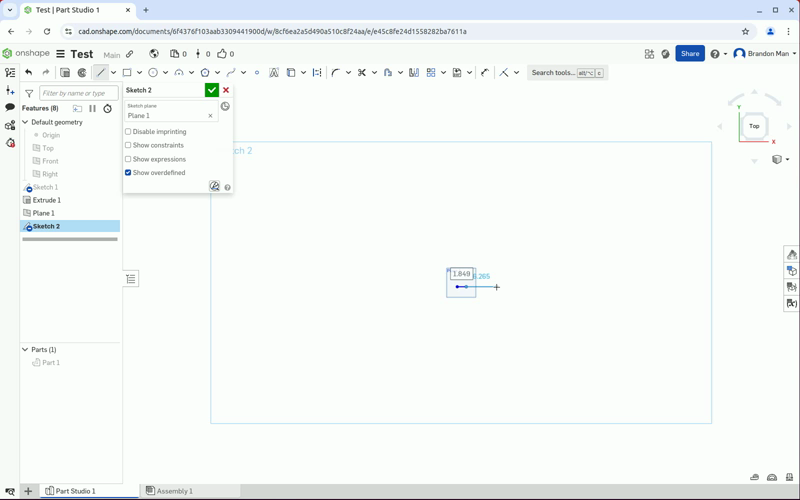
mouse_move(466, 277)
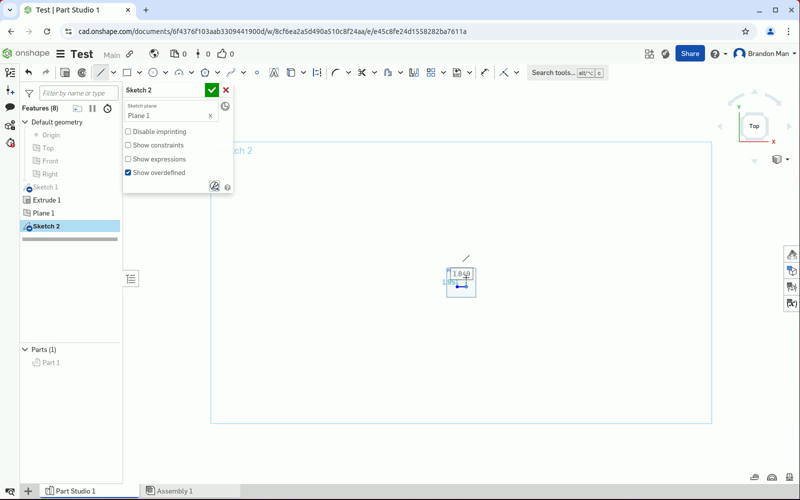
click(466, 277)
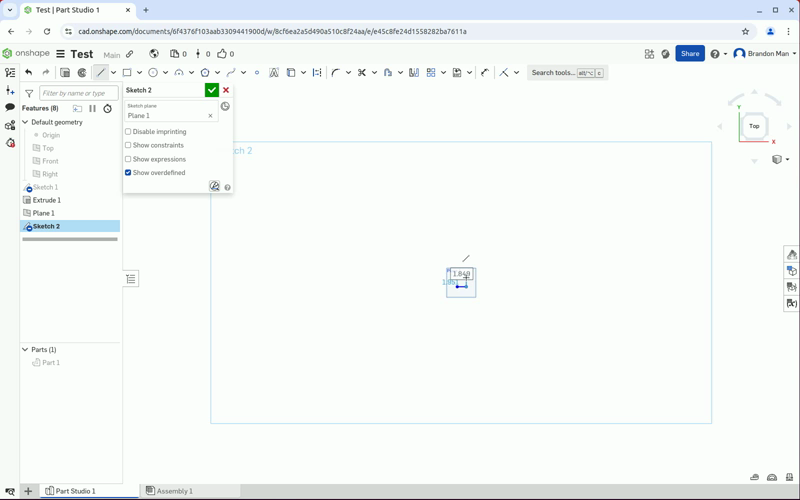
key_up(shift)
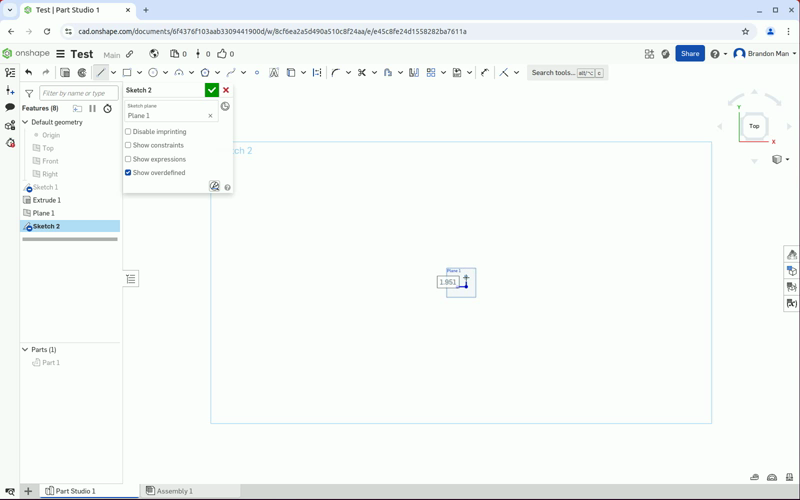
key_down(shift)
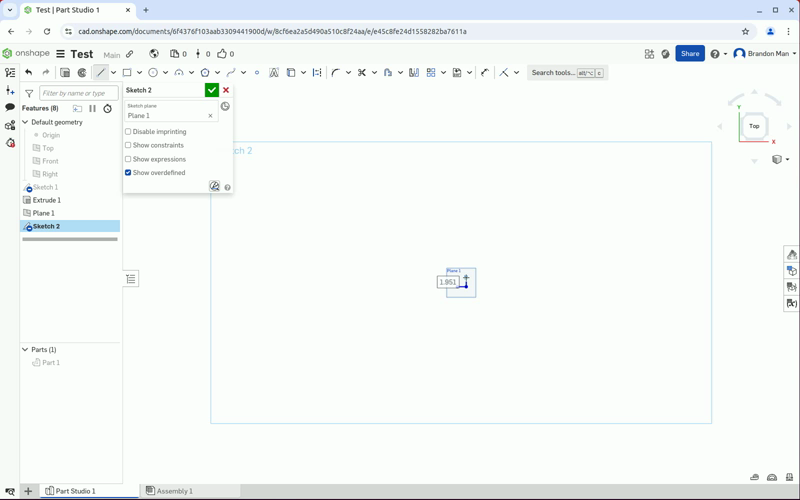
mouse_move(496, 277)
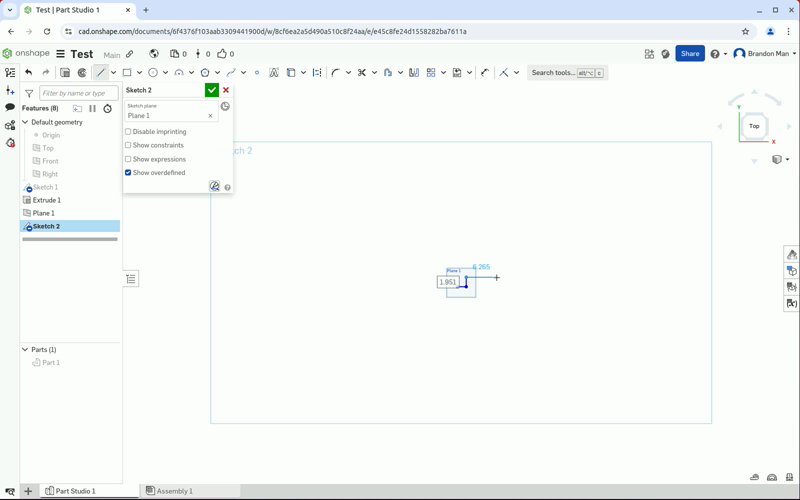
mouse_move(457, 277)
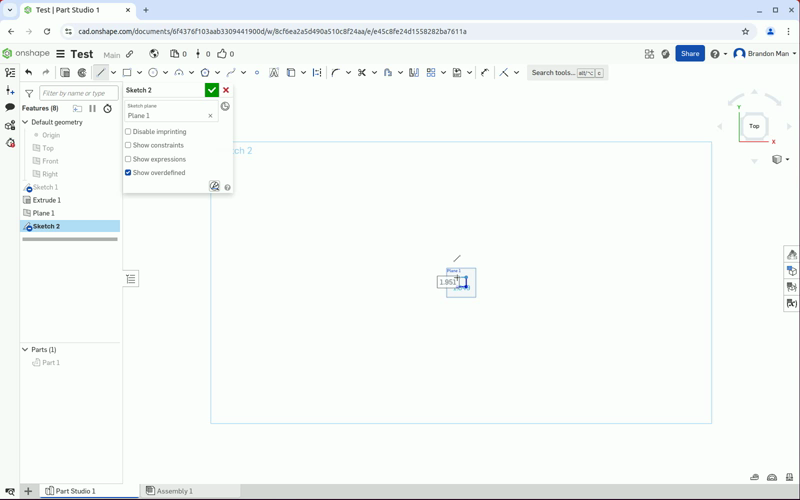
click(457, 277)
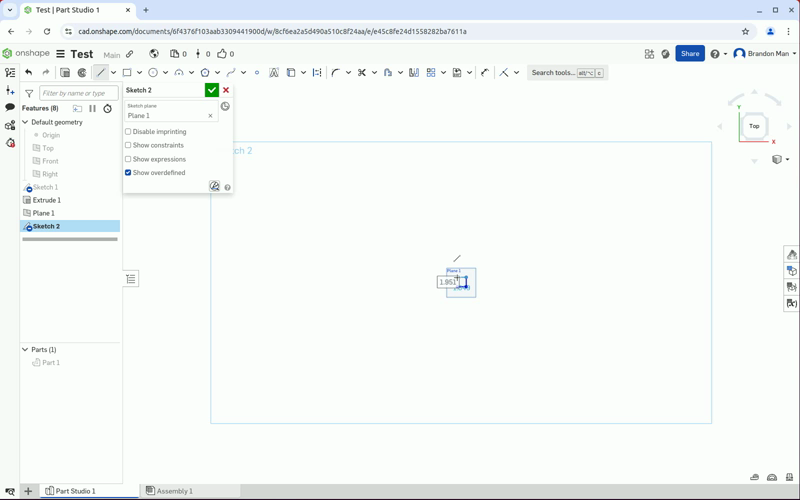
key_up(shift)
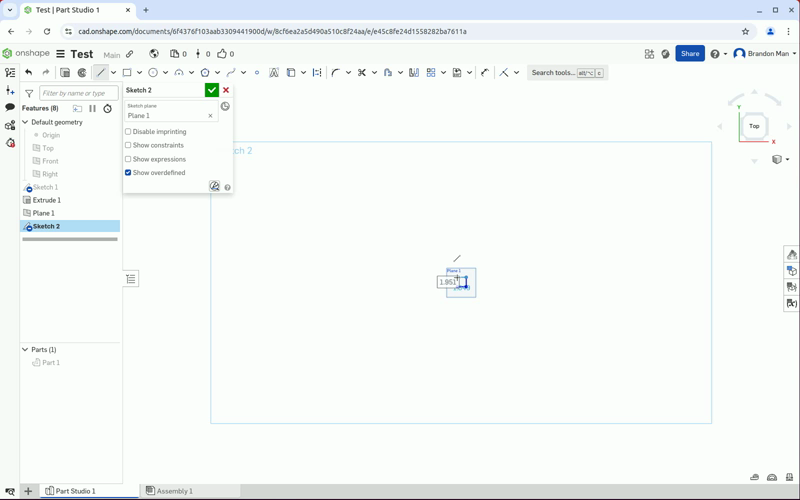
mouse_move(487, 277)
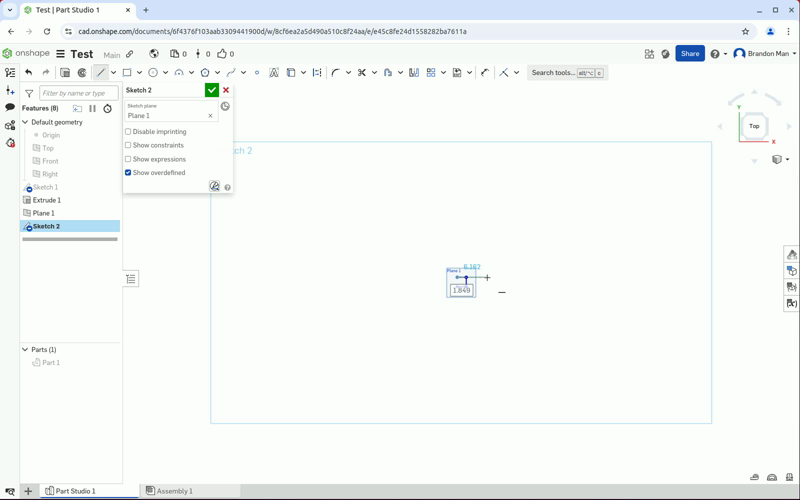
key_down(shift)
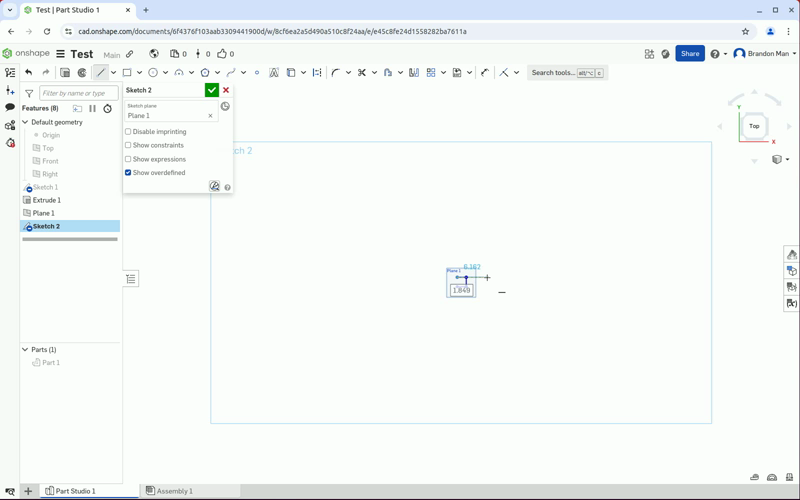
mouse_move(457, 286)
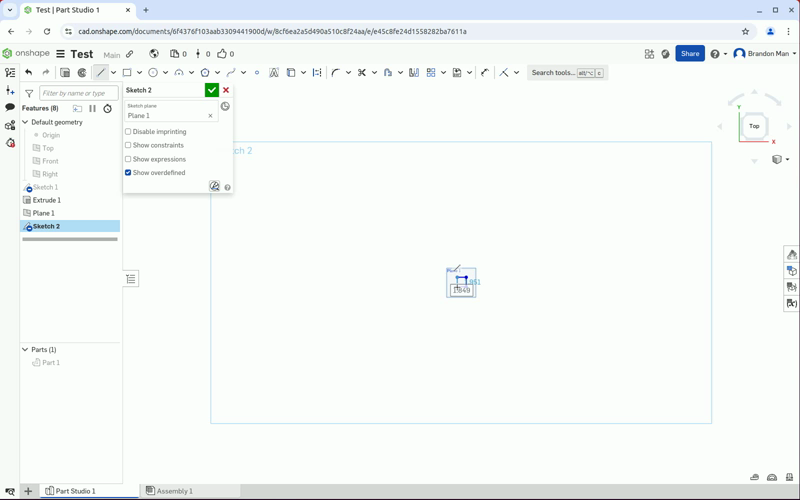
key_up(shift)
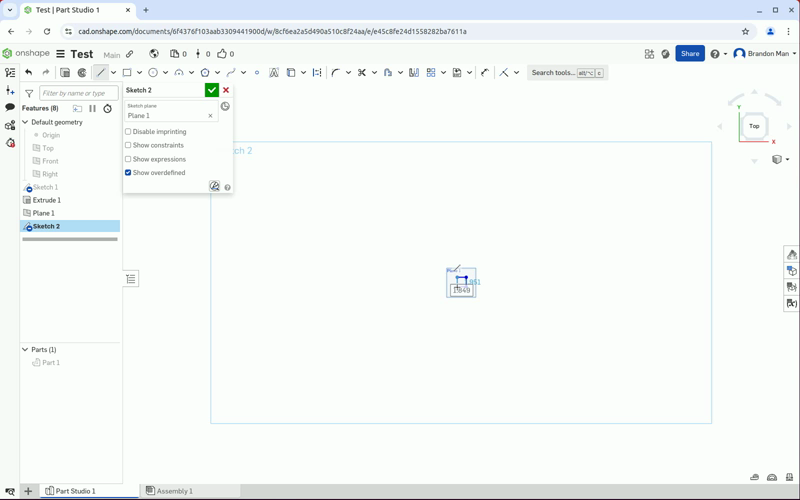
click(457, 286)
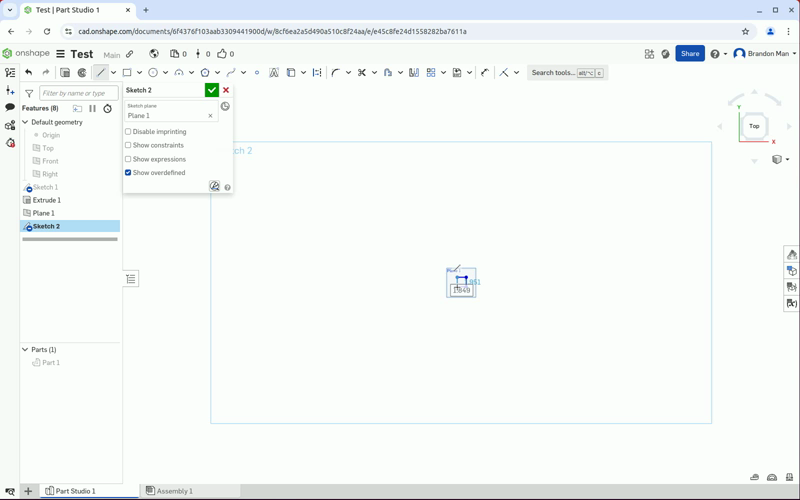
key(esc)
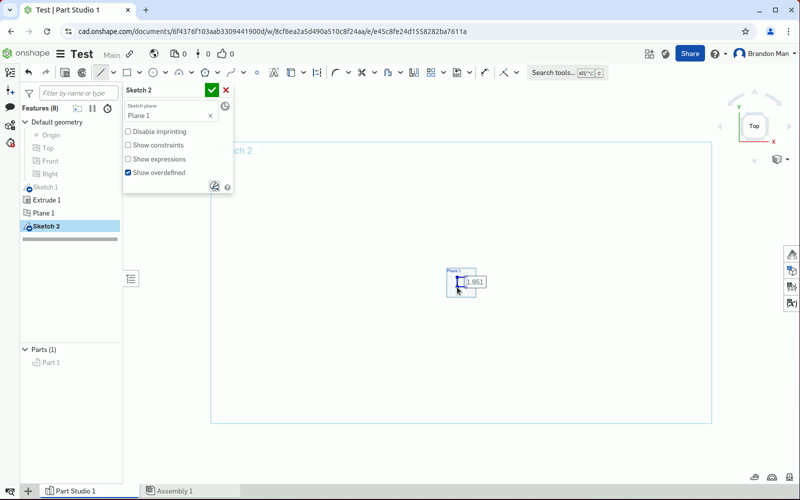
mouse_move(461, 279)
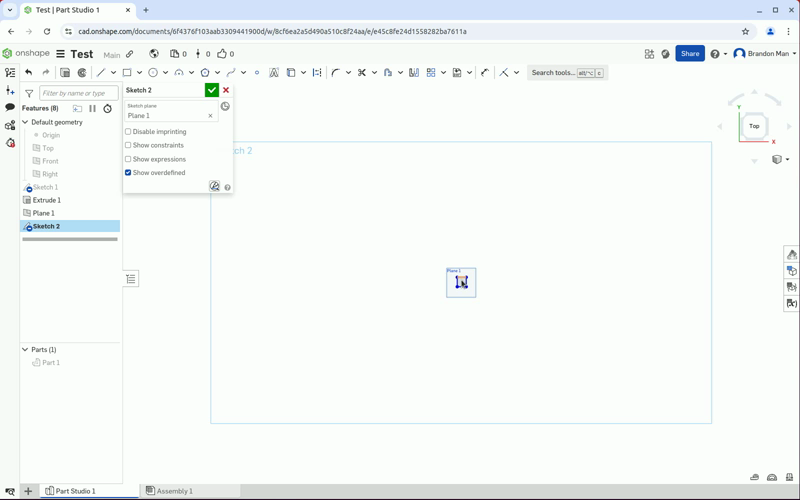
scroll(6)
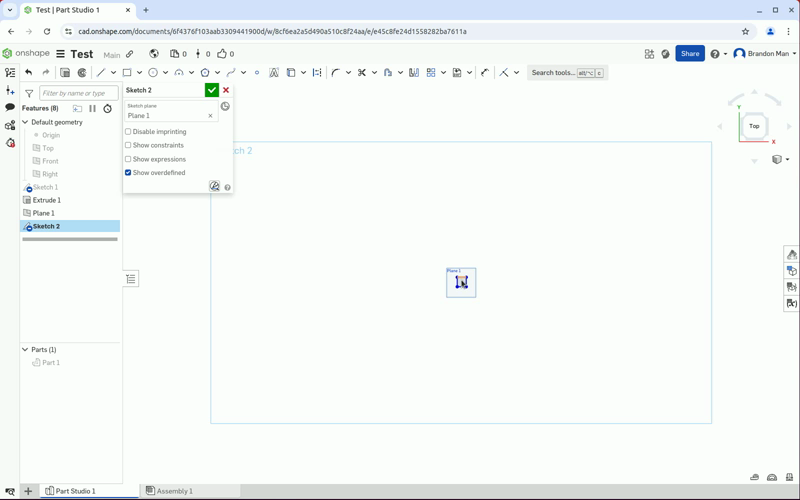
scroll(6)
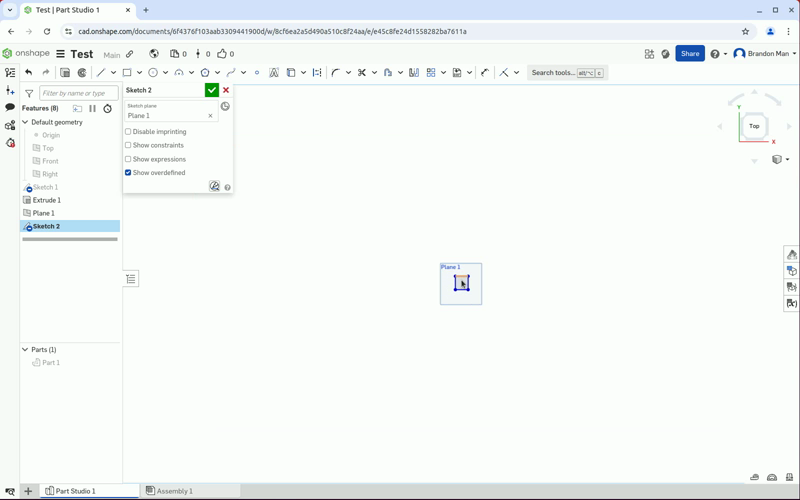
scroll(6)
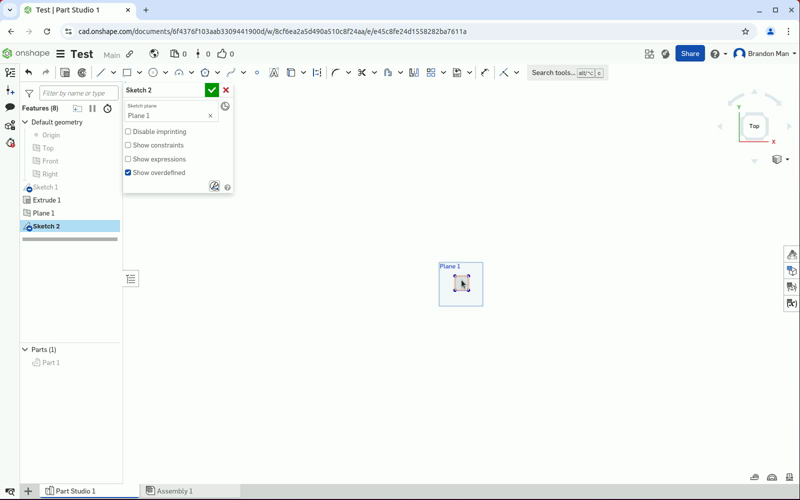
scroll(6)
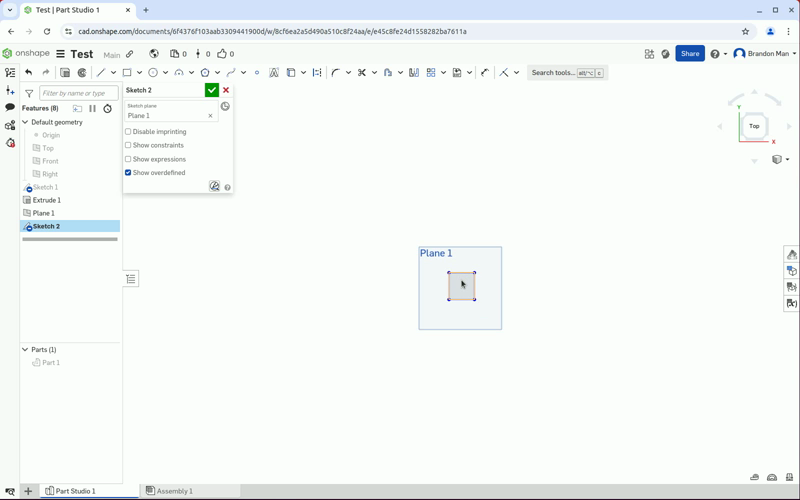
scroll(6)
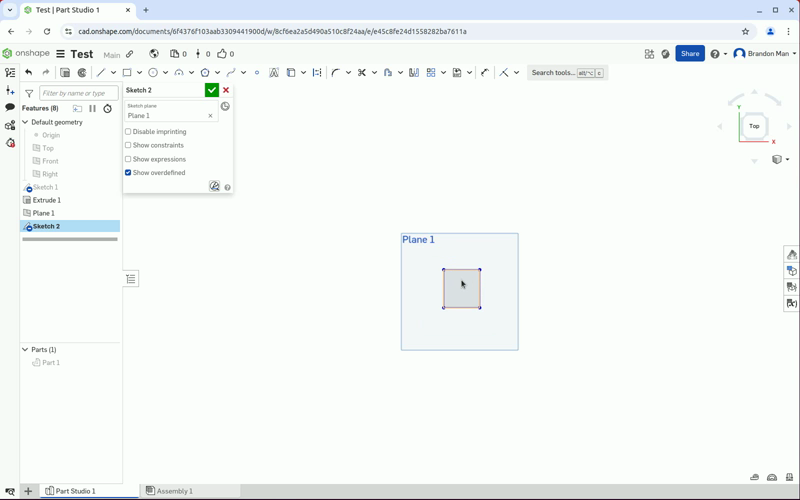
scroll(6)
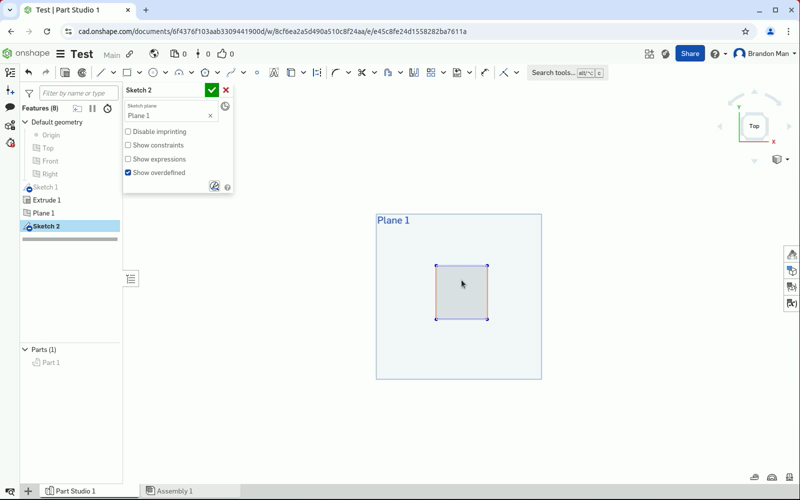
scroll(6)
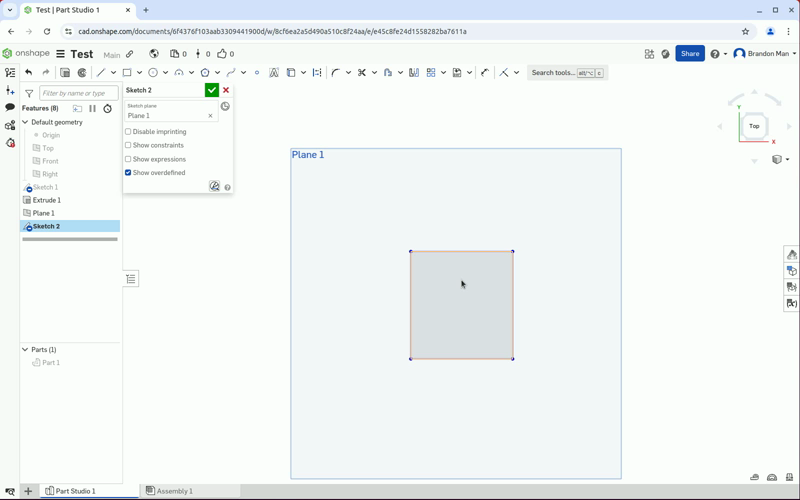
click(461, 279)
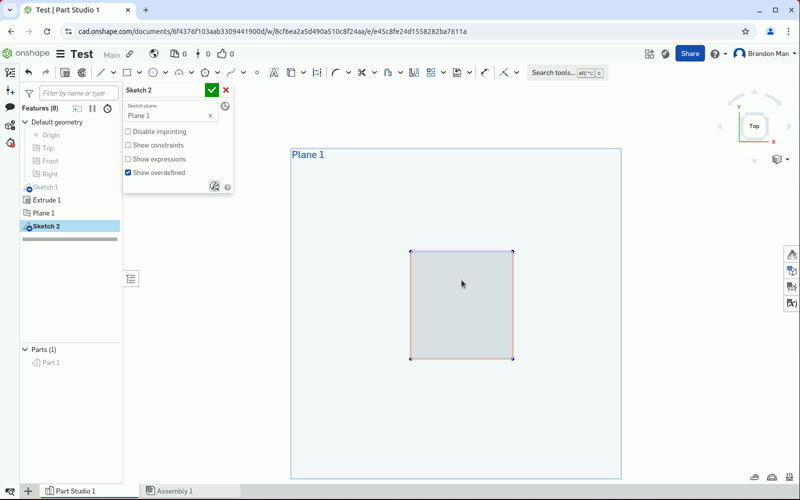
scroll(-6)
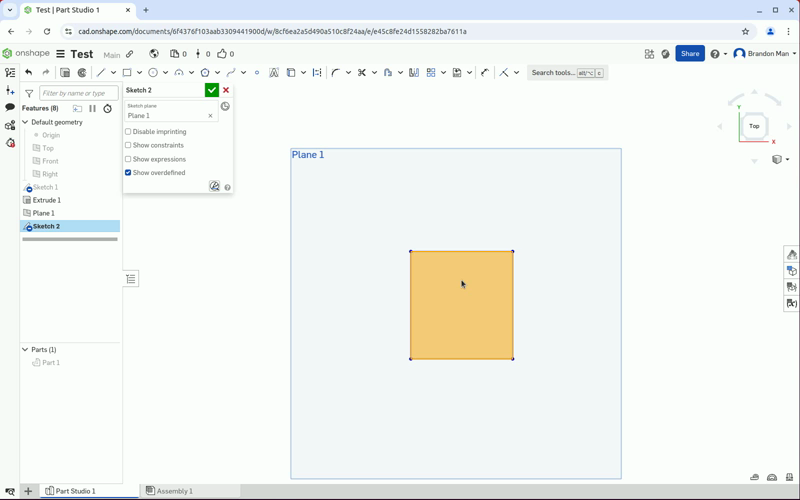
scroll(-6)
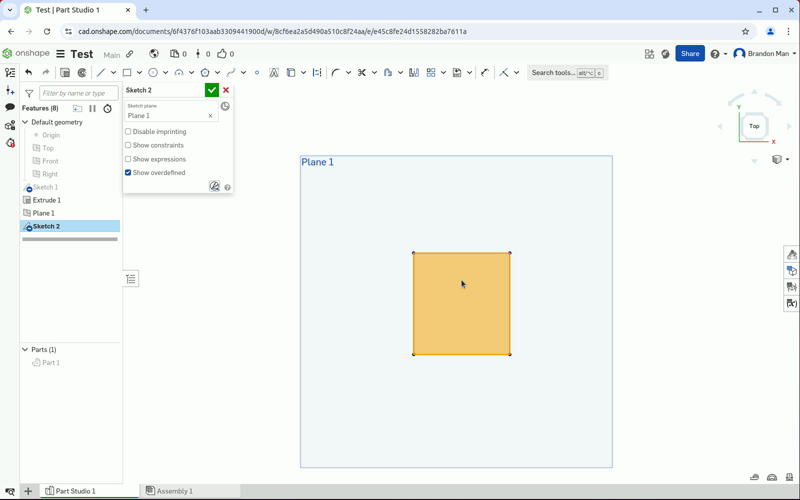
scroll(-6)
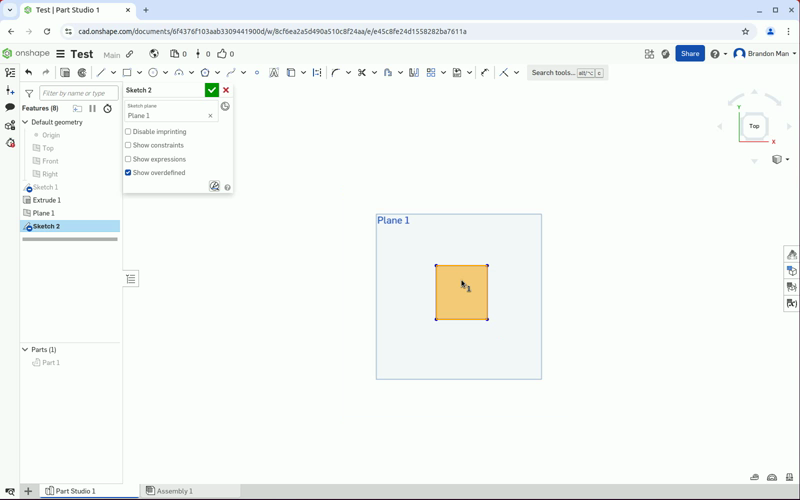
scroll(-6)
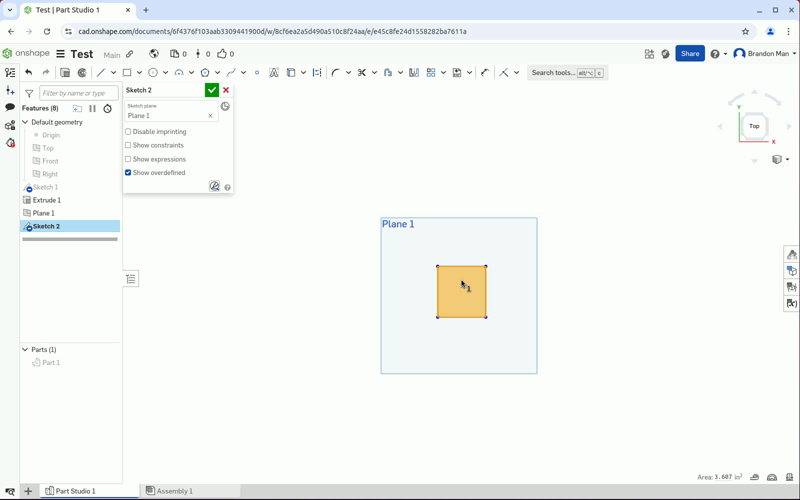
scroll(-6)
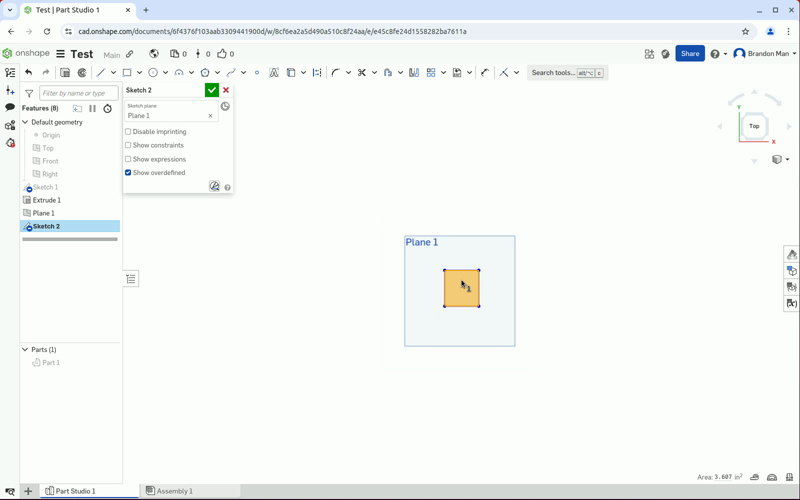
scroll(-6)
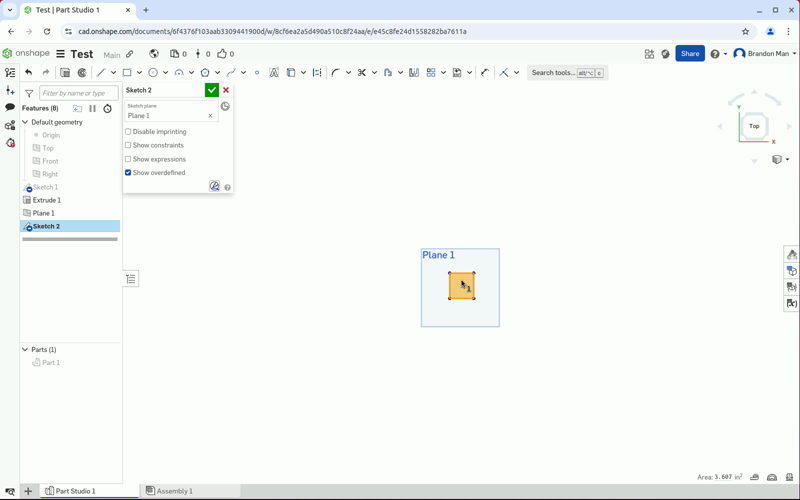
scroll(-6)
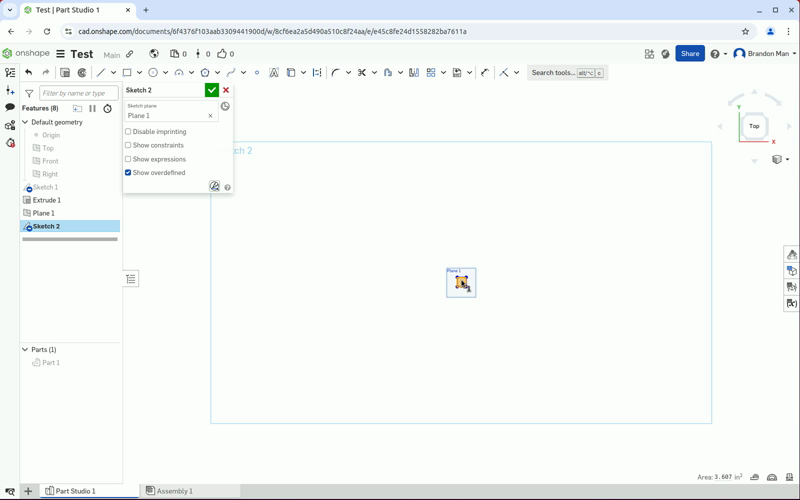
mouse_move(73, 352)
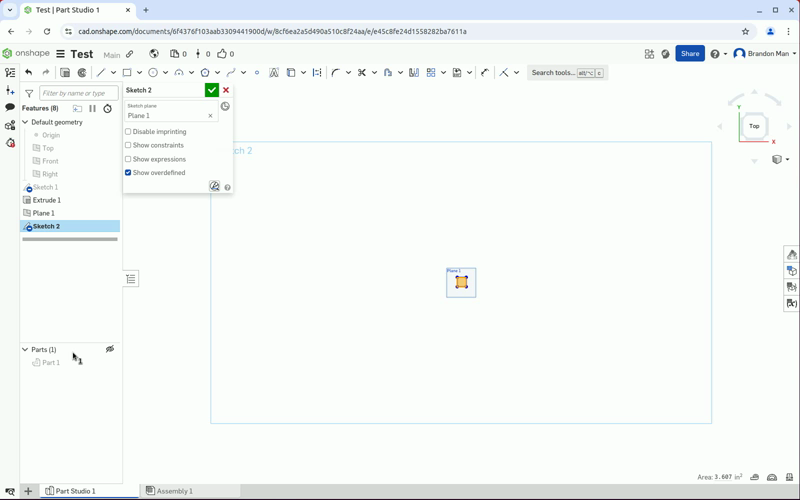
key(shift+y)
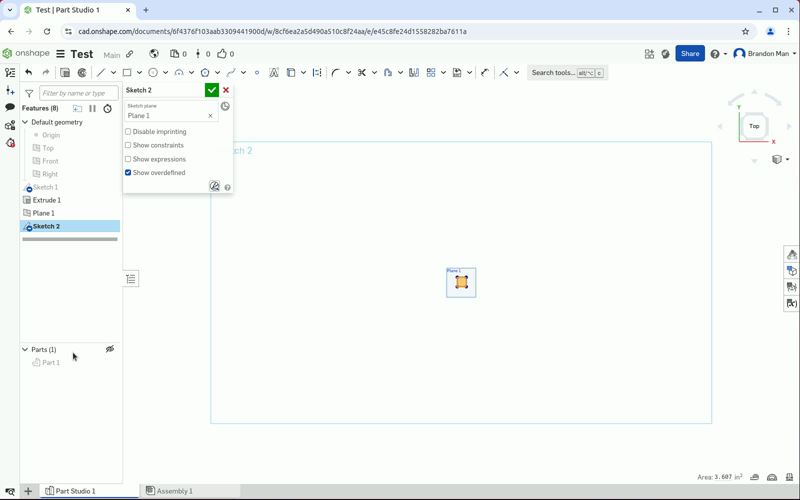
key(shift+e)
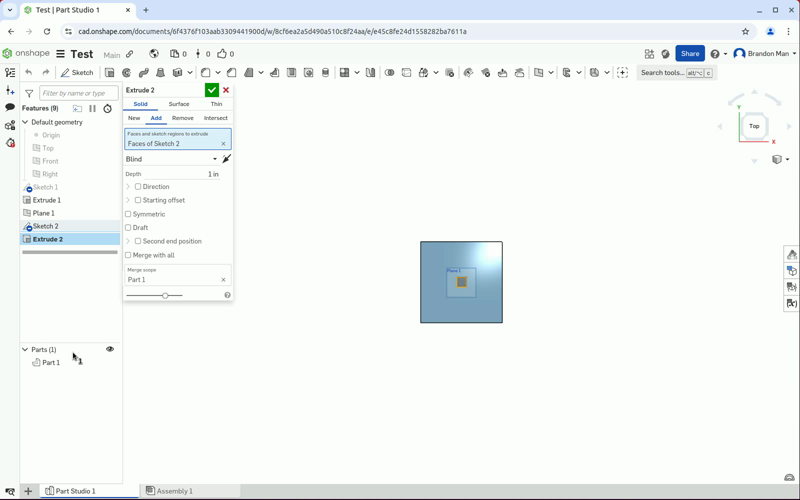
mouse_move(143, 106)
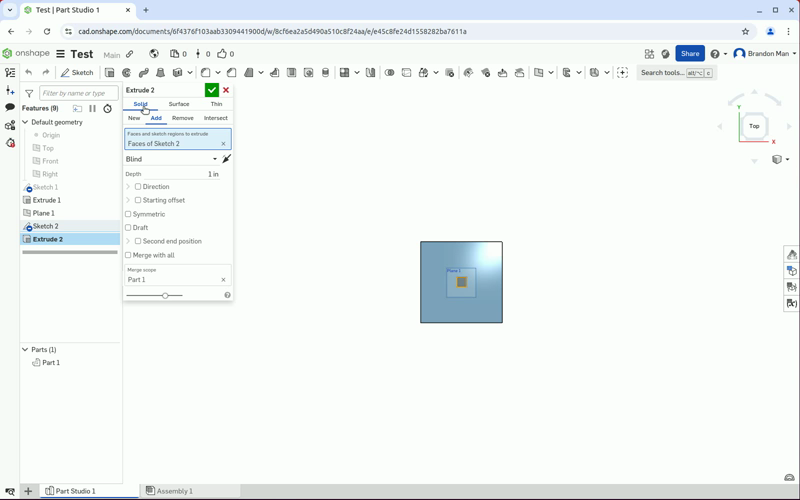
click(143, 106)
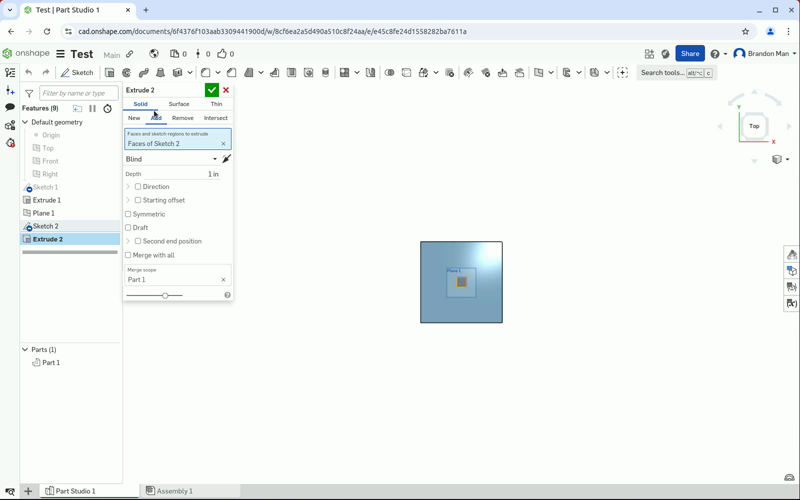
mouse_move(186, 120)
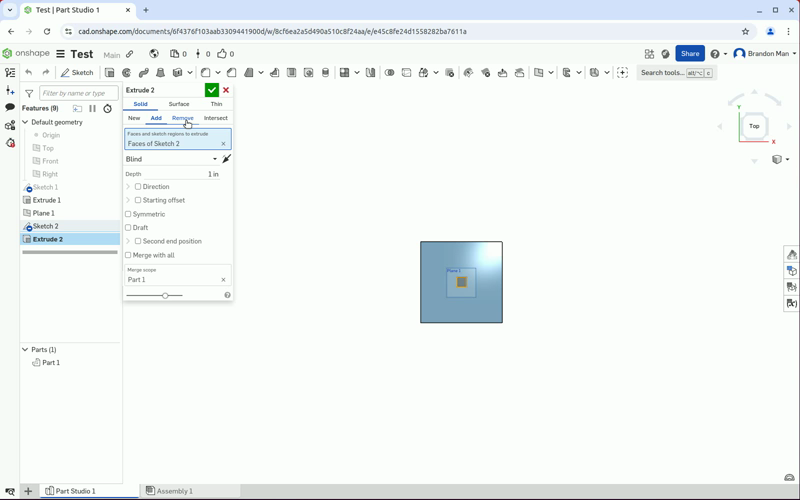
click(186, 120)
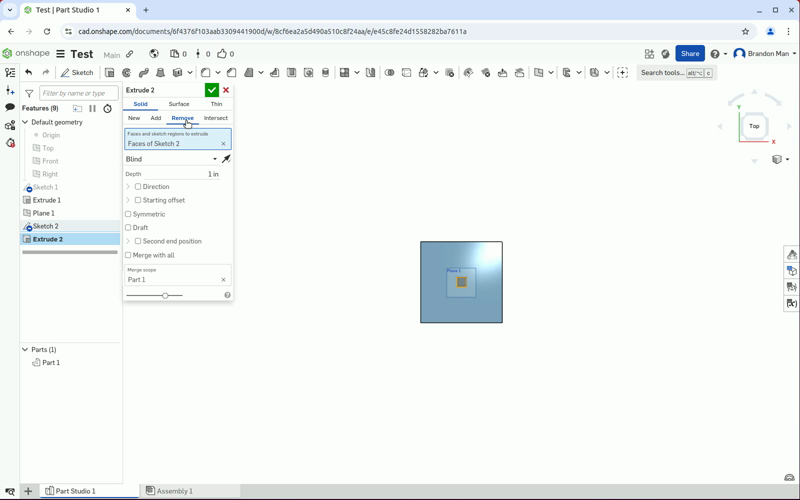
key(tab, 4)
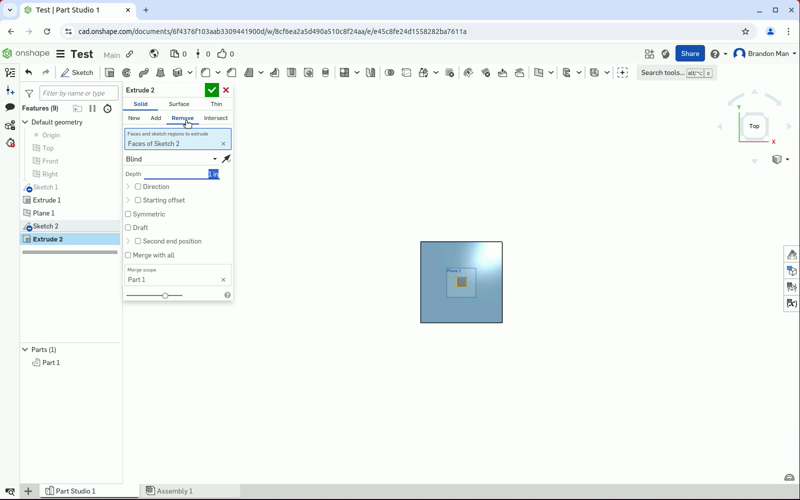
text(23.108)
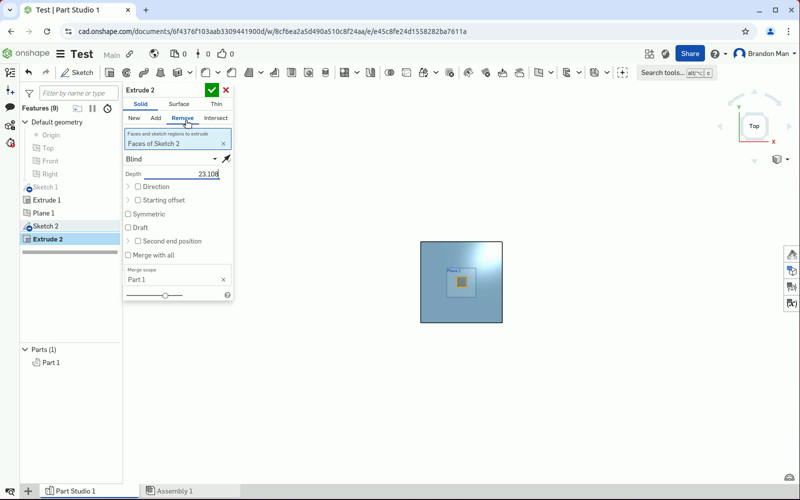
key(tab, 6)
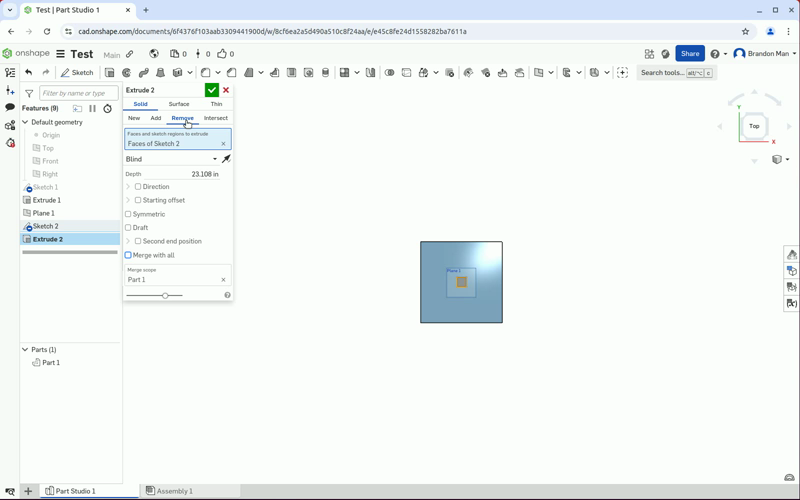
key(space)
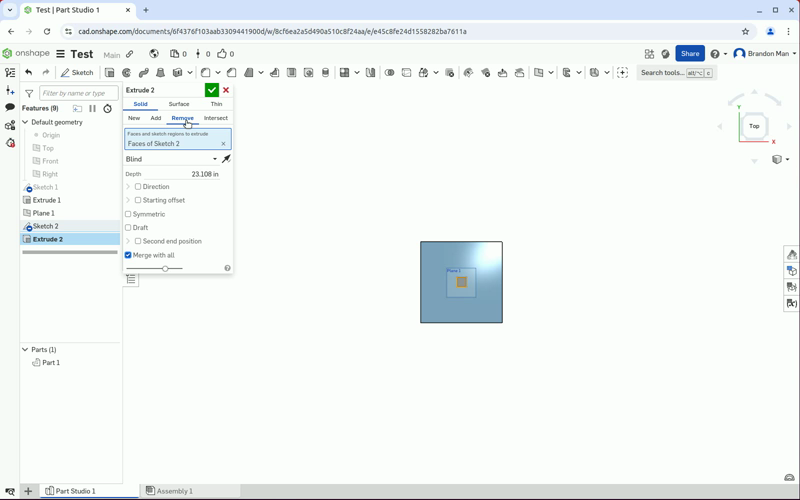
key(enter)
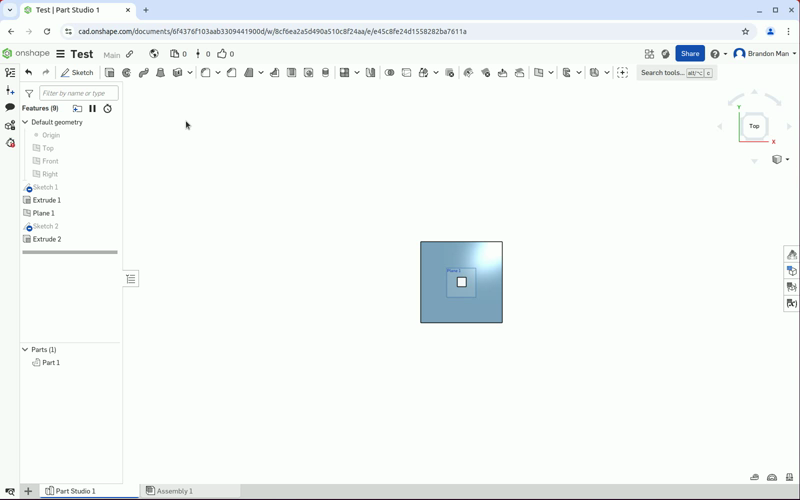
key(shift+h)
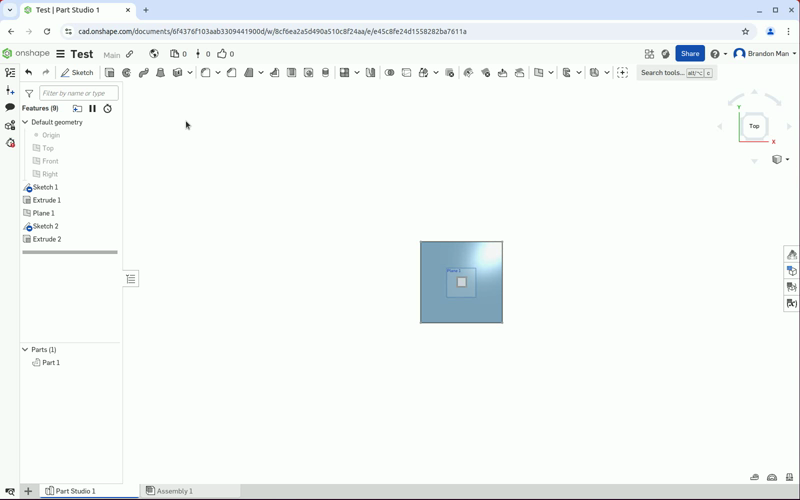
key(shift+h)
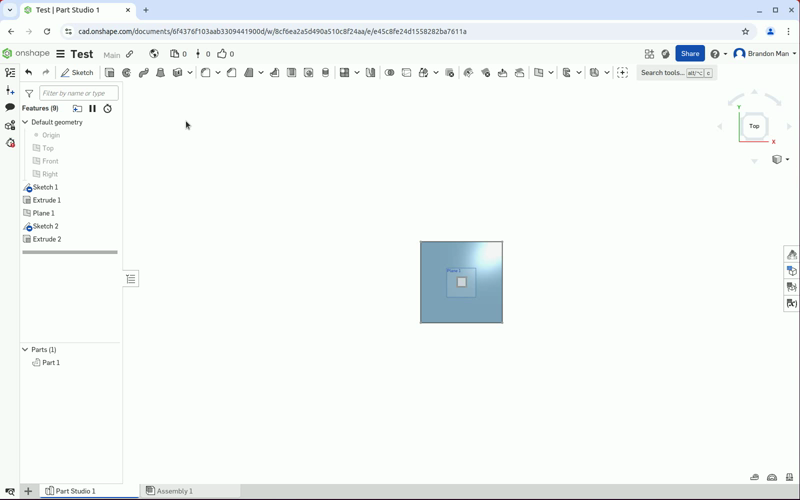
key(shift+7)
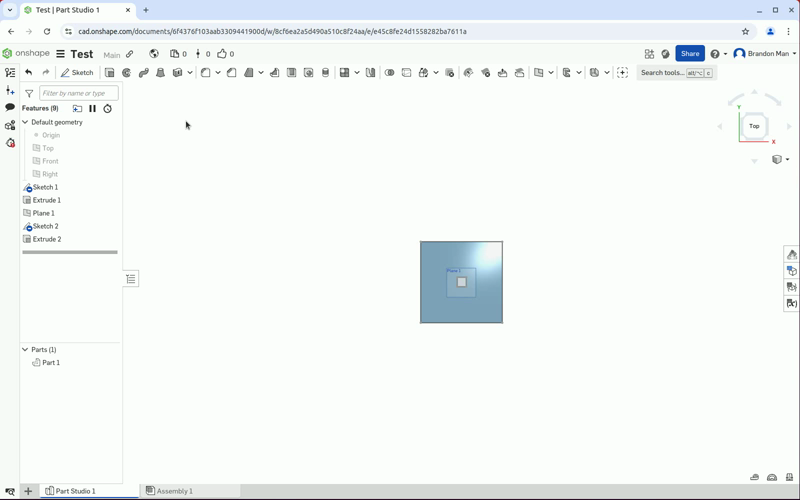
key(up, 3)
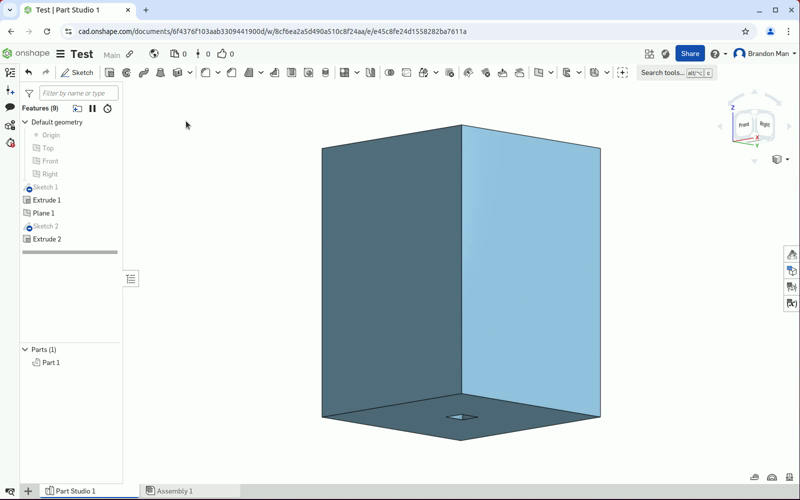
key(left, 3)
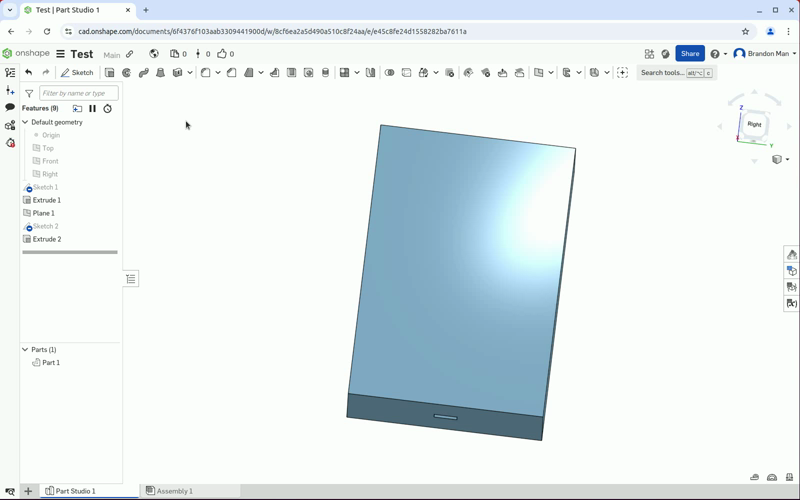
key(right, 3)
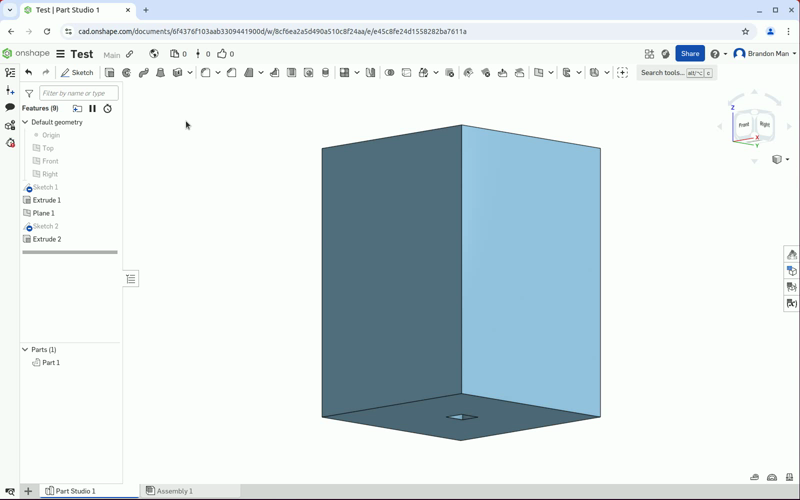
key(down, 3)
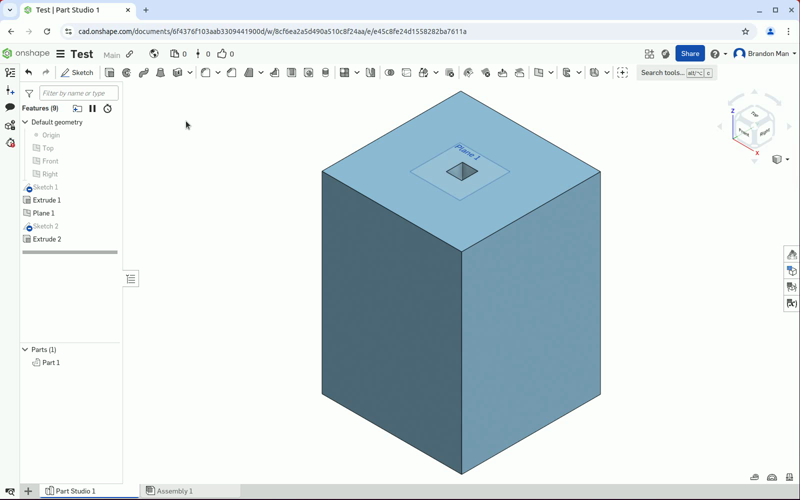
mouse_move(73, 189)
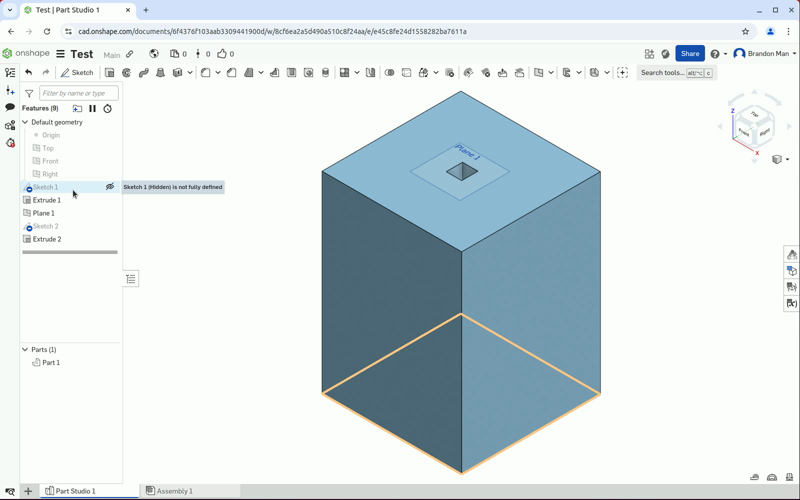
click(73, 189)